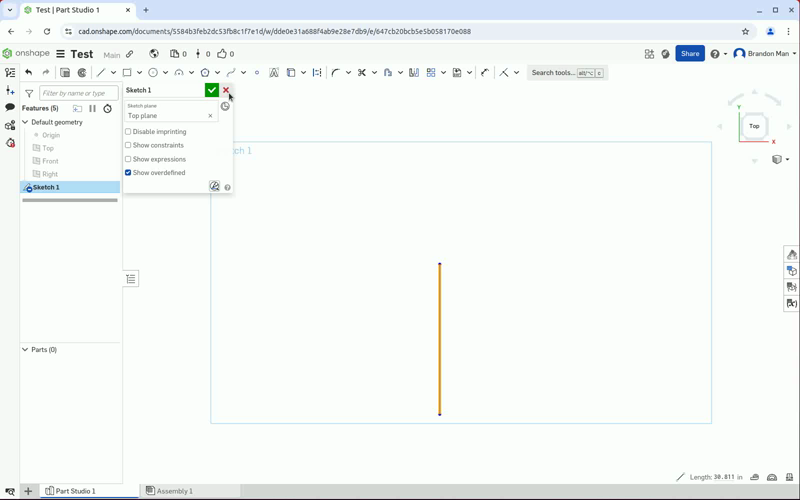
key(shift+h)
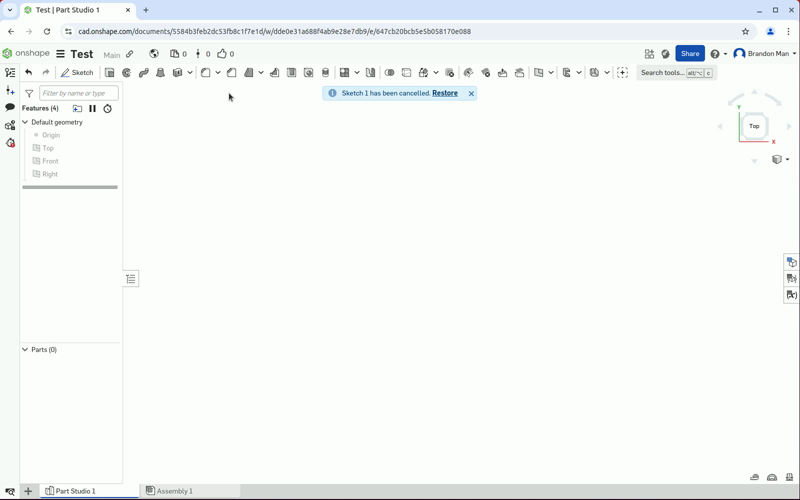
mouse_move(73, 352)
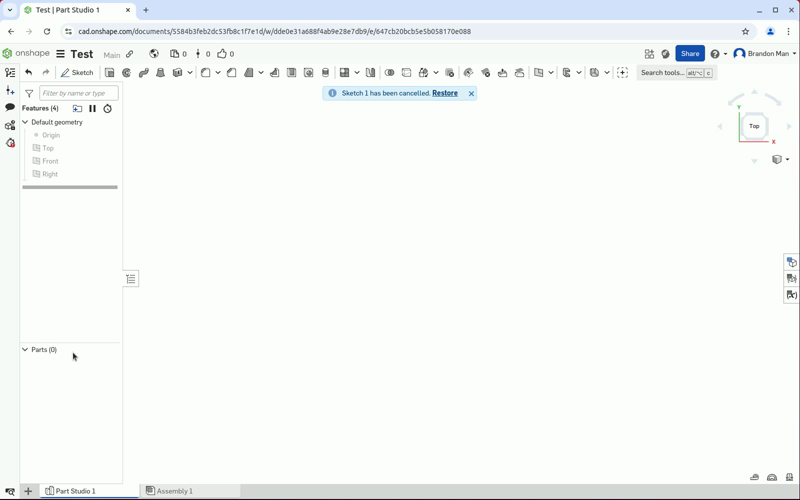
key(y)
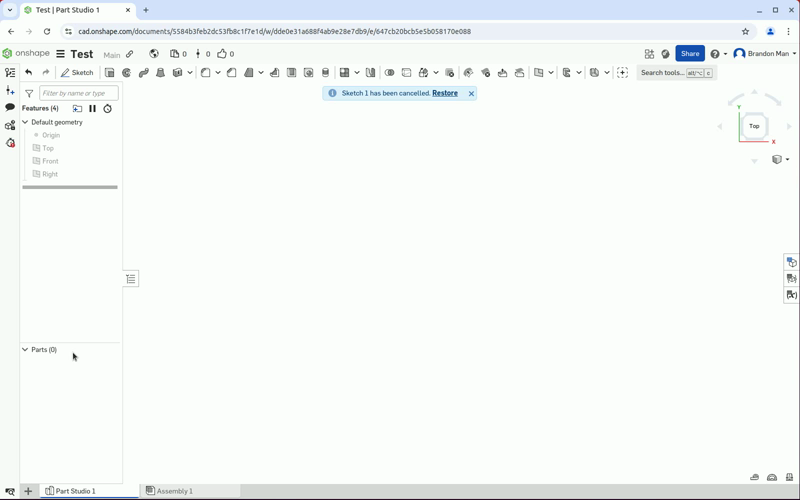
key(shift+p)
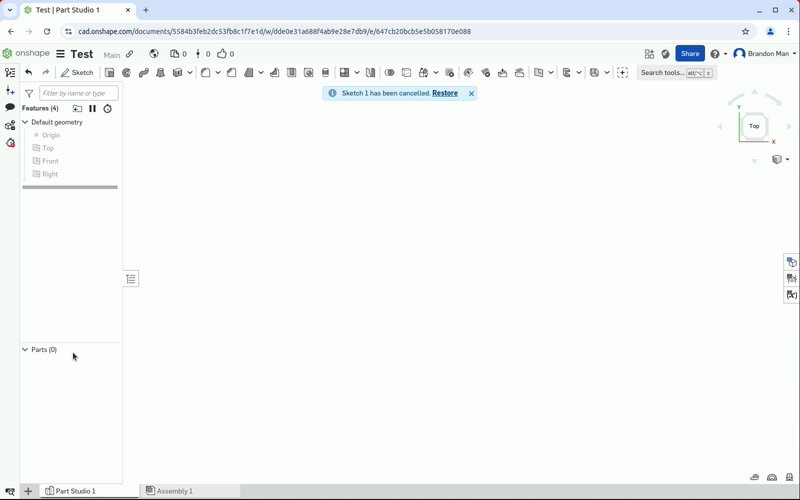
key(space)
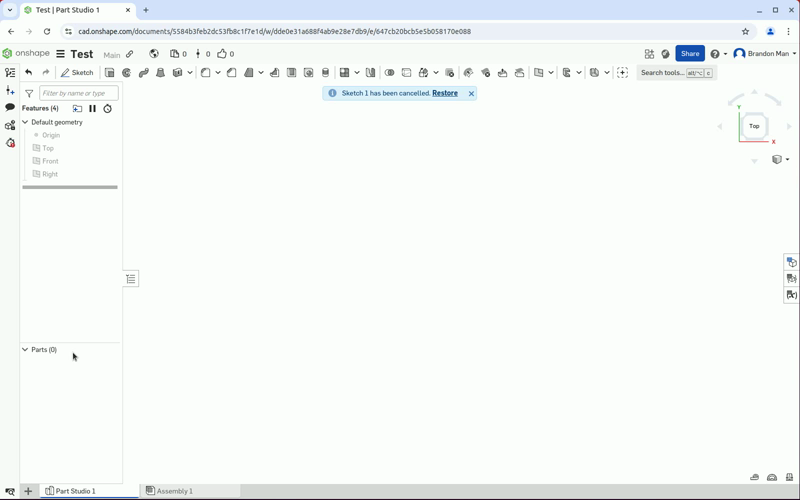
key_down(shift)
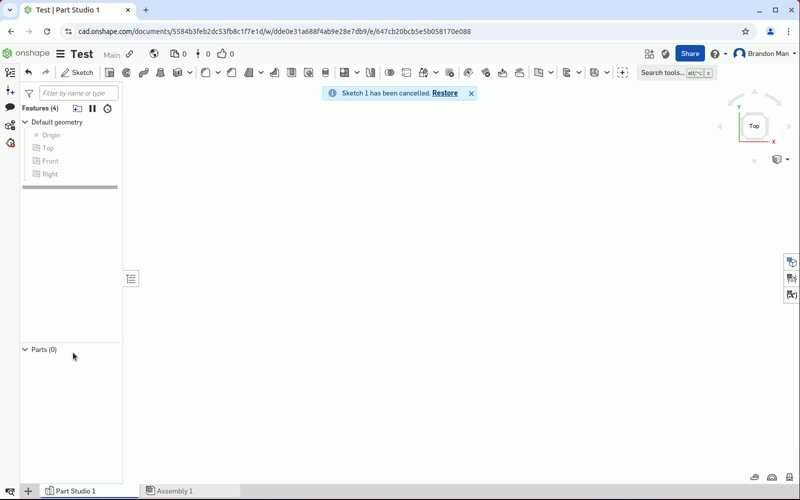
key(up)
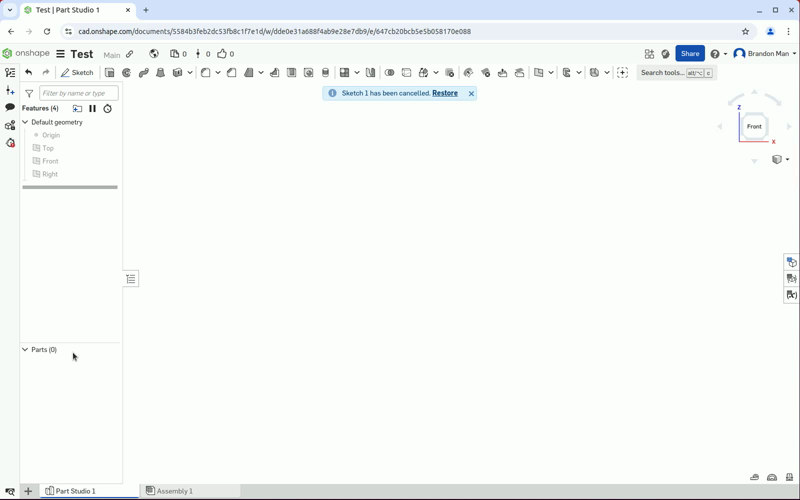
key_up(shift)
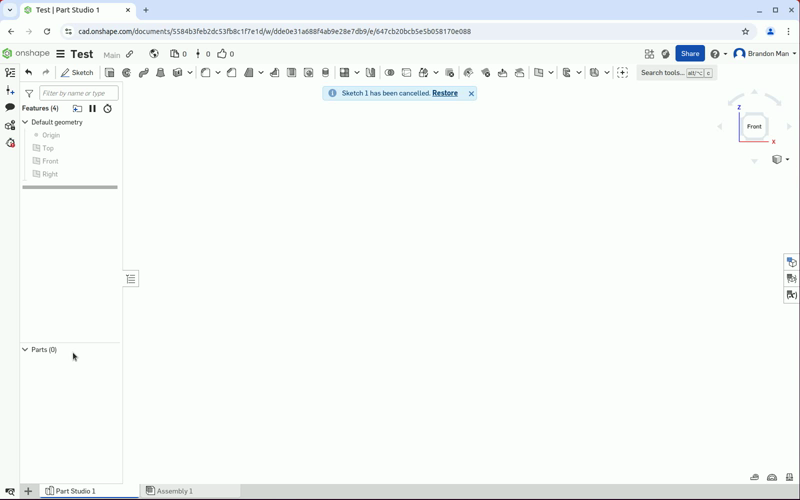
mouse_move(73, 352)
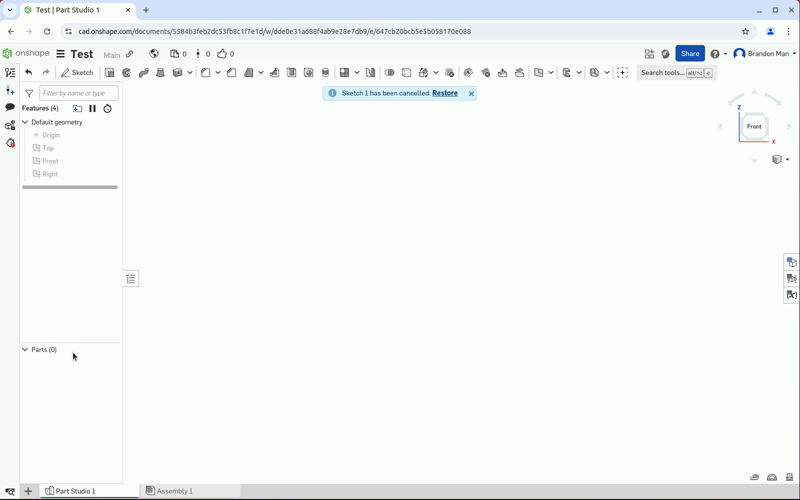
key(shift+y)
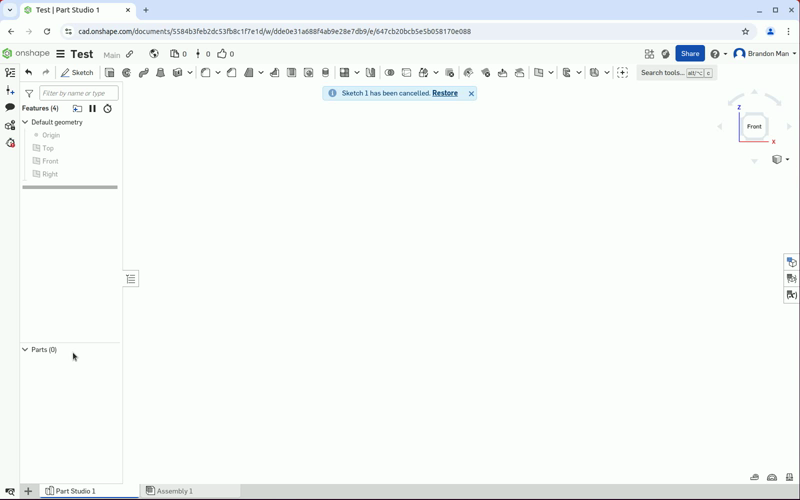
key(shift+s)
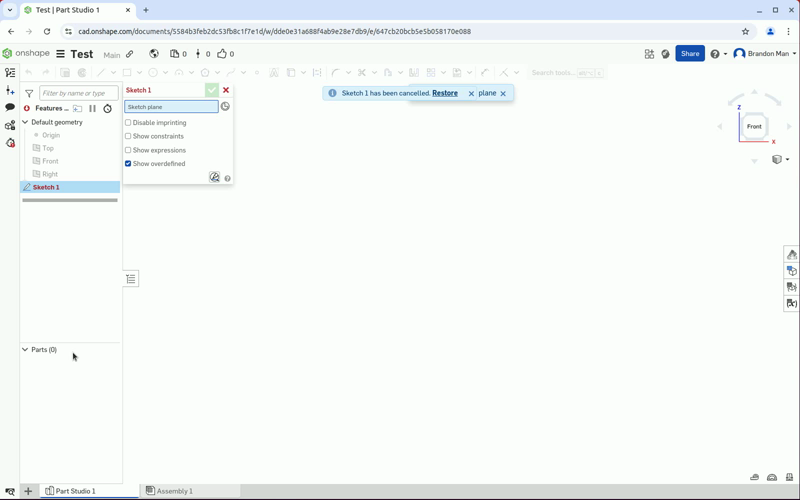
mouse_move(73, 163)
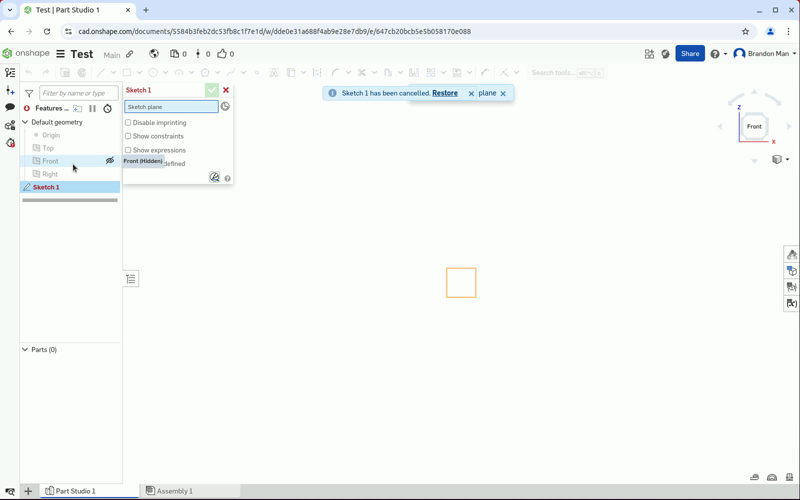
click(73, 163)
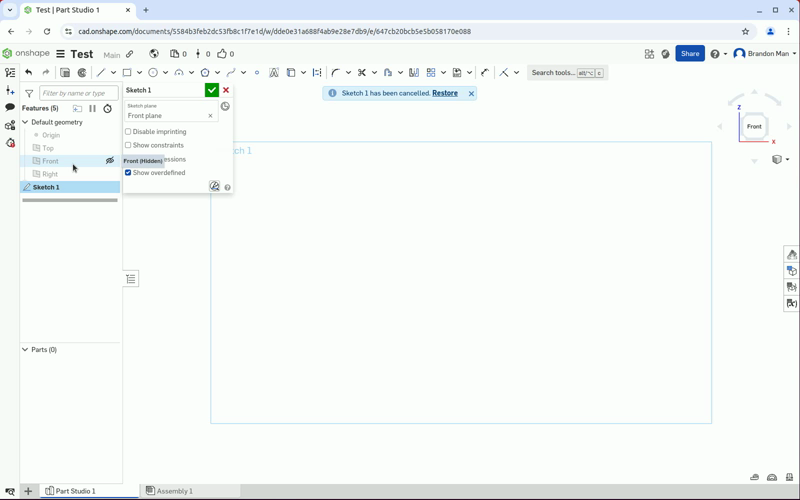
mouse_move(73, 352)
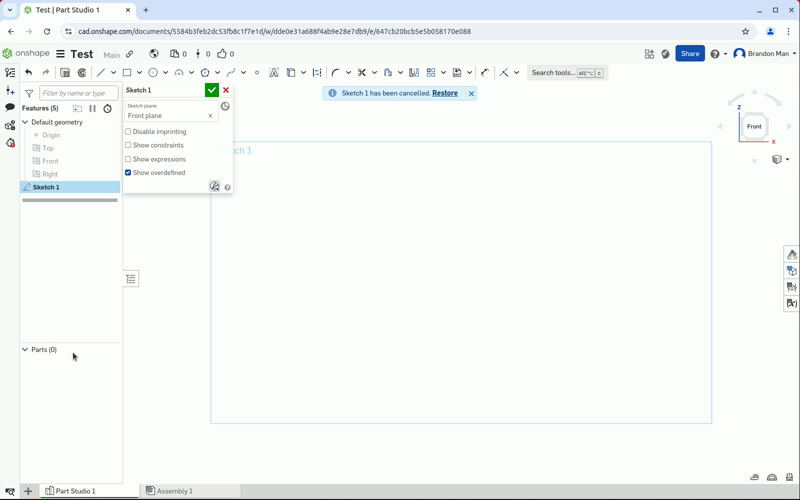
key(y)
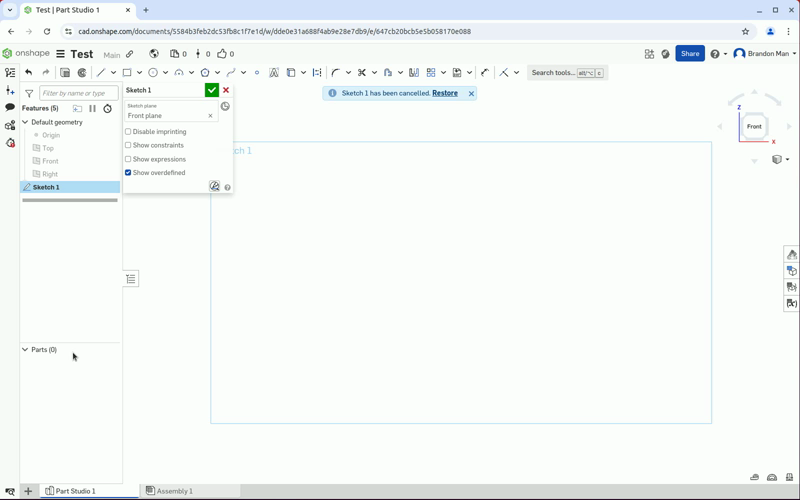
key(l)
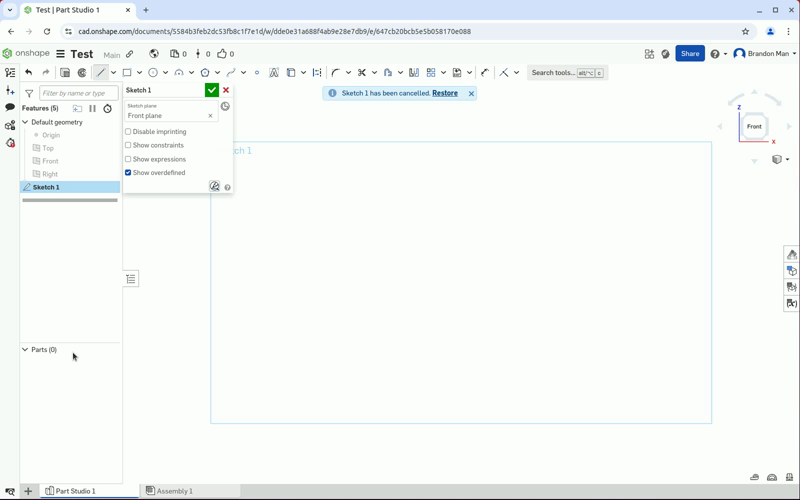
key_down(shift)
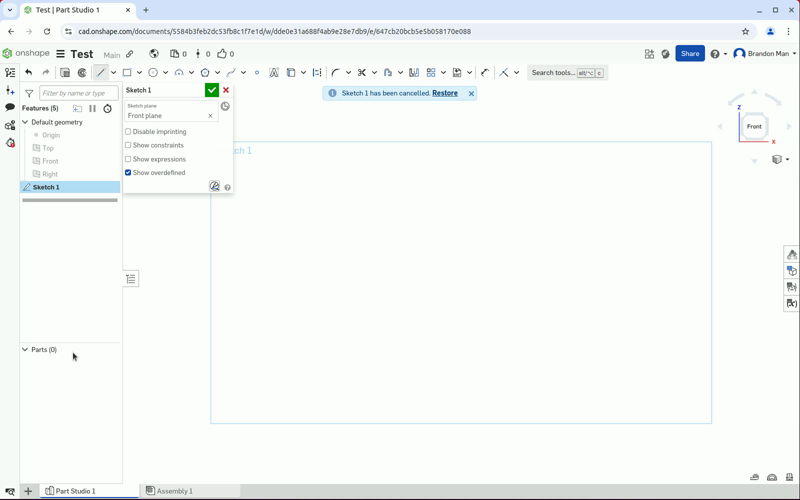
mouse_move(433, 368)
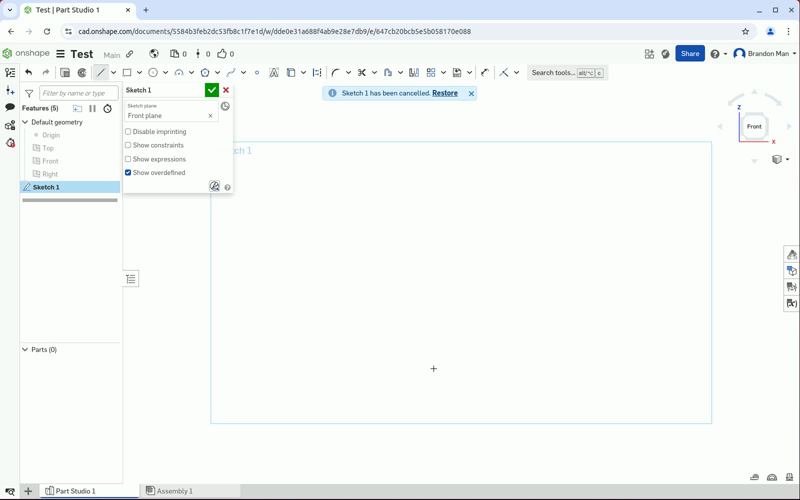
click(433, 368)
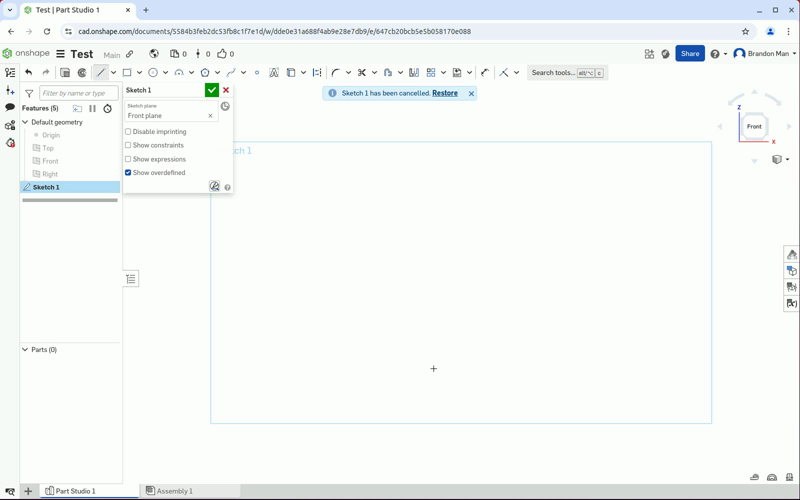
key_up(shift)
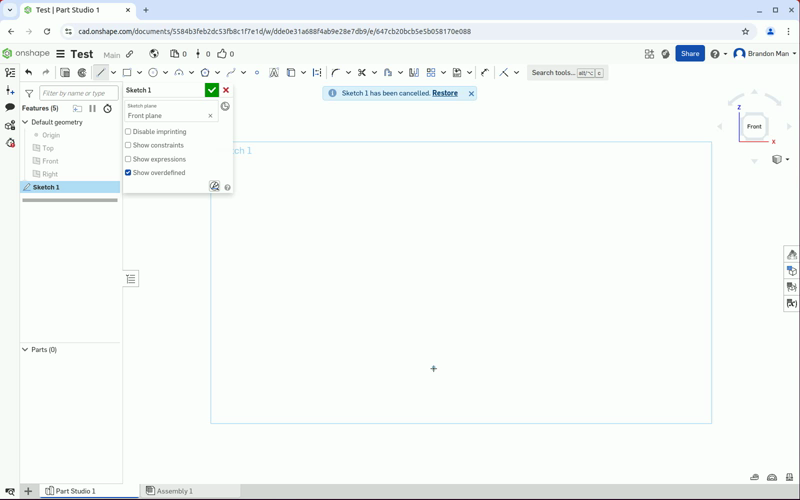
key_down(shift)
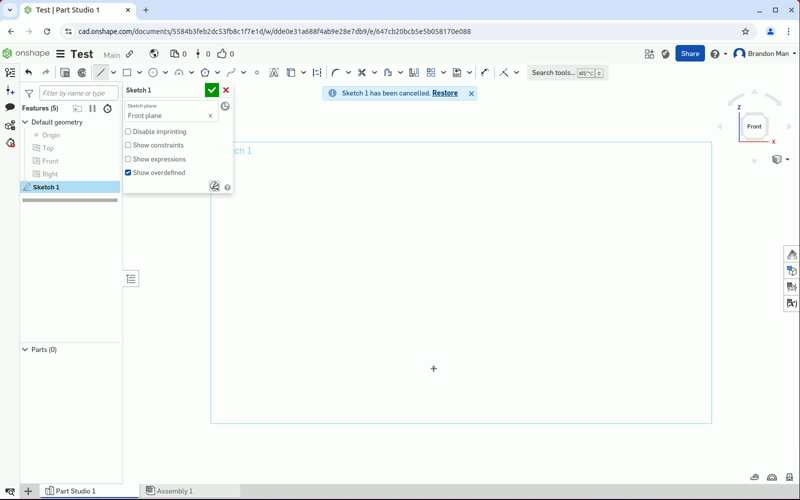
mouse_move(463, 368)
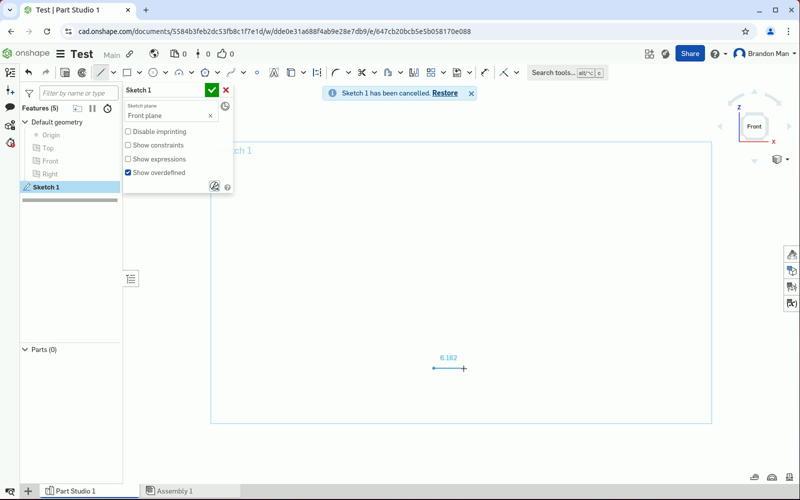
mouse_move(487, 368)
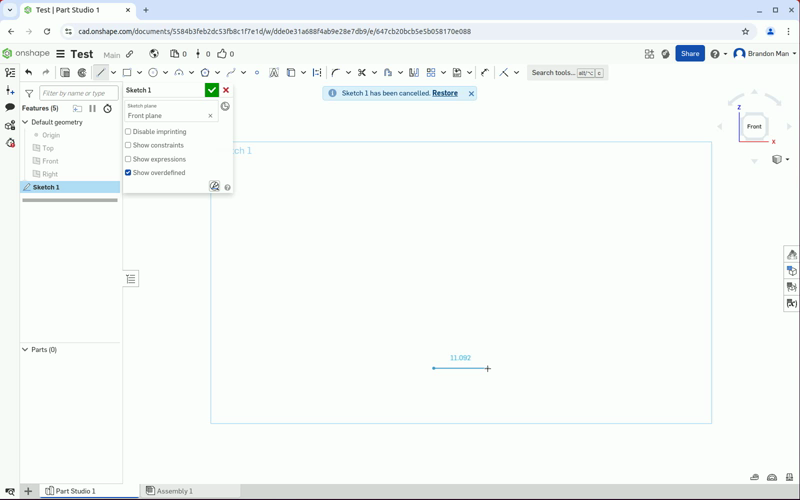
click(487, 368)
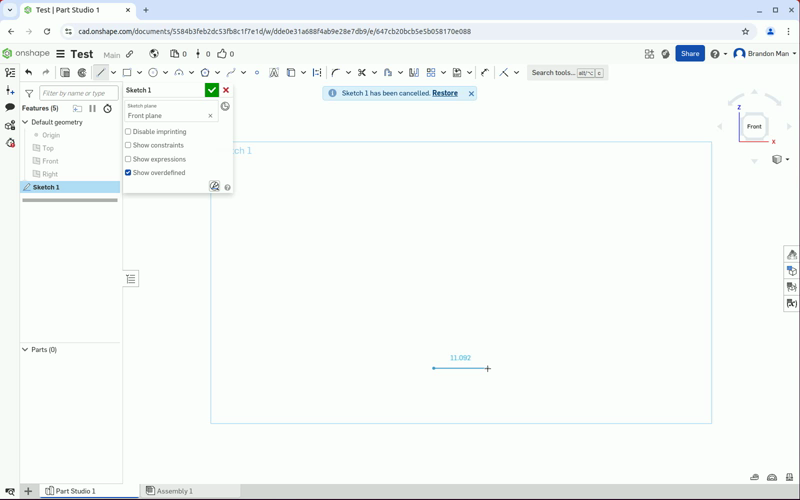
key_up(shift)
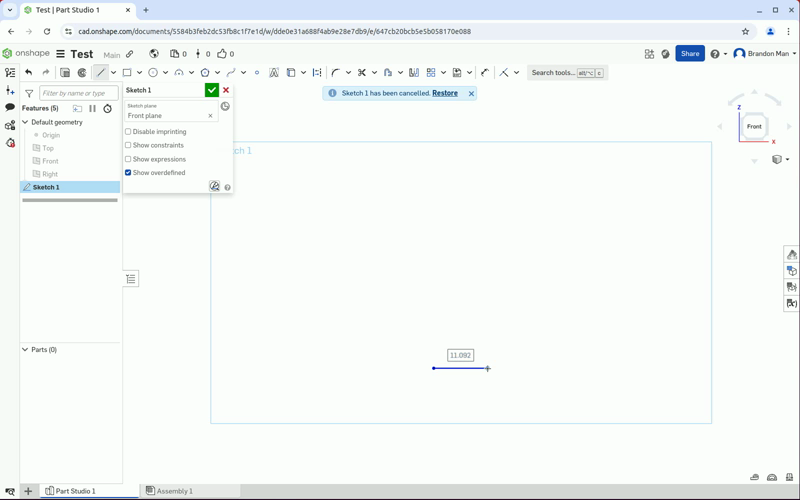
key_down(shift)
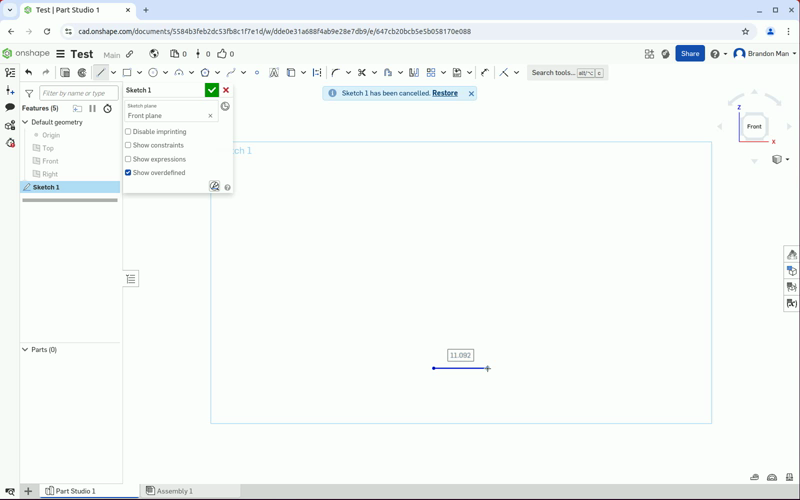
mouse_move(487, 198)
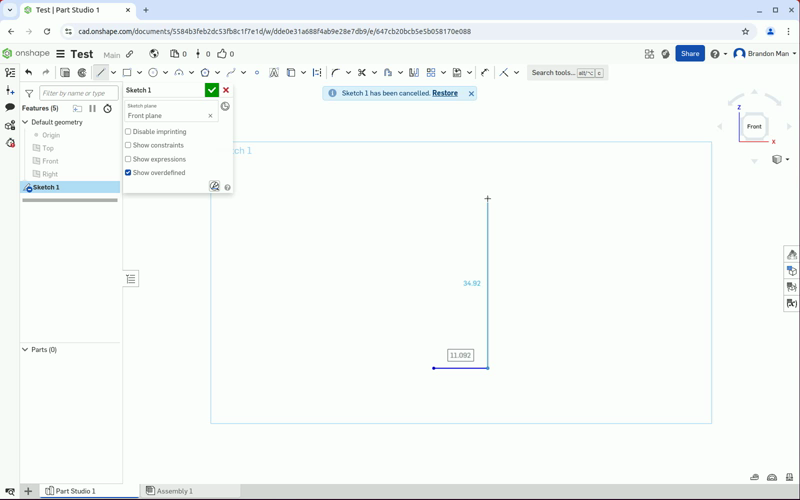
click(487, 198)
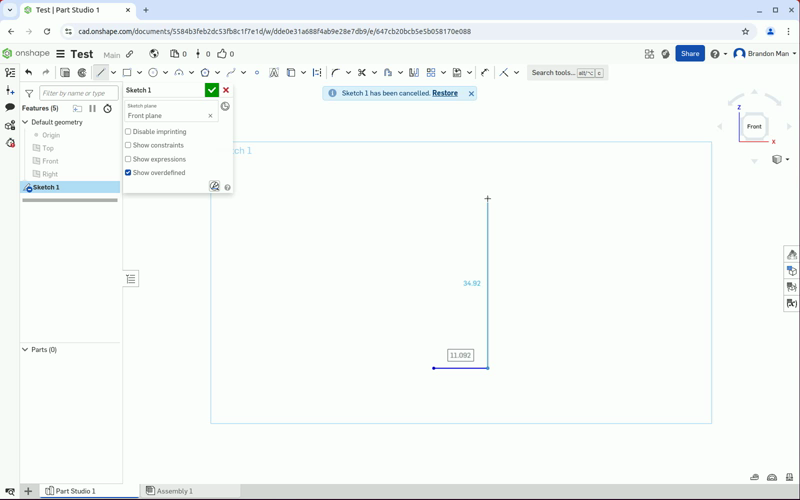
key_up(shift)
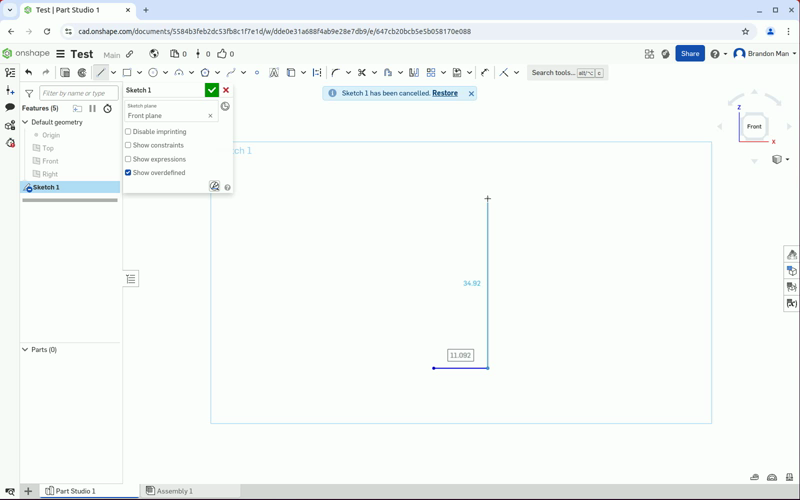
key(esc)
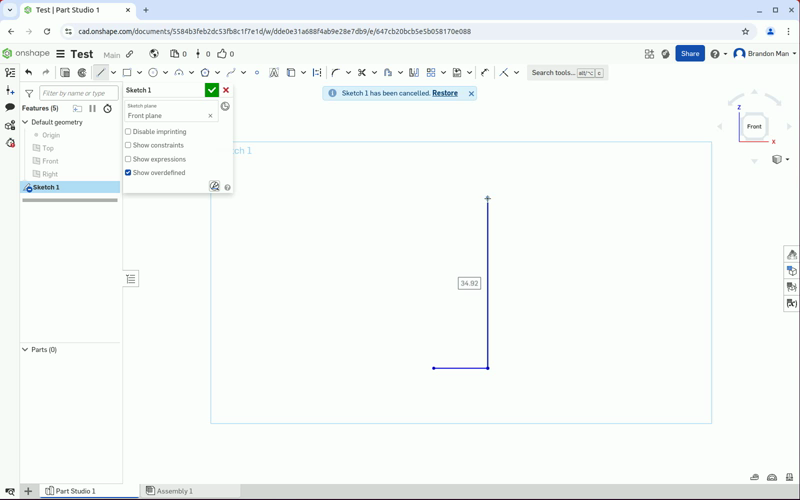
key(a)
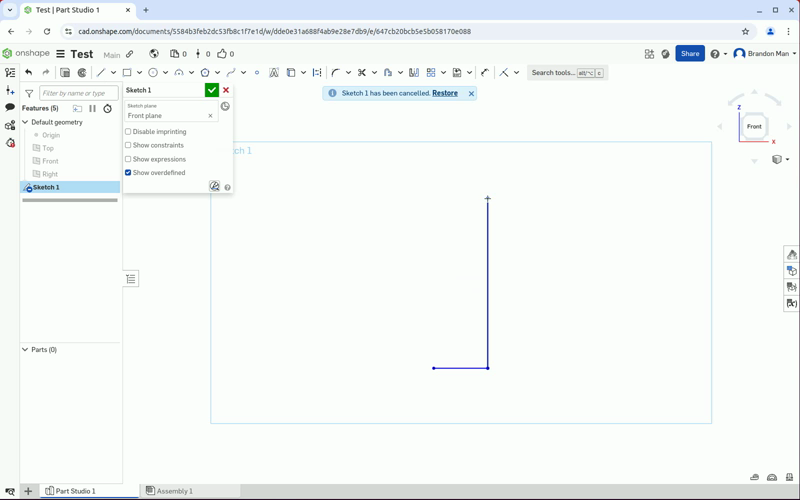
mouse_move(487, 198)
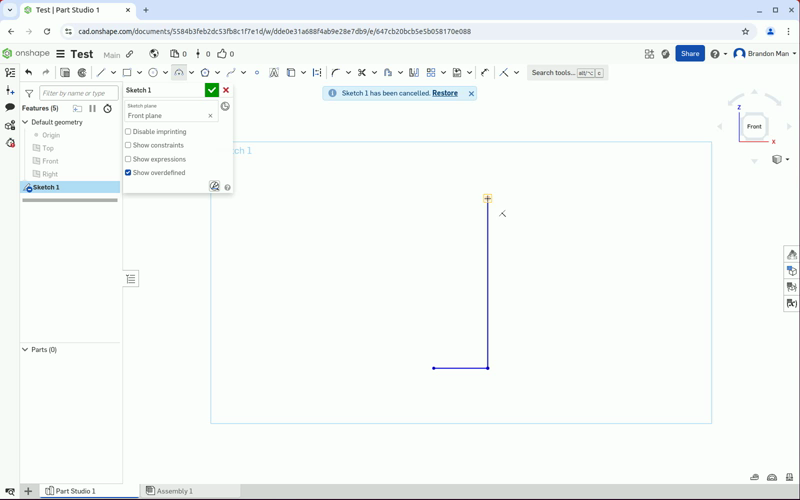
click(487, 198)
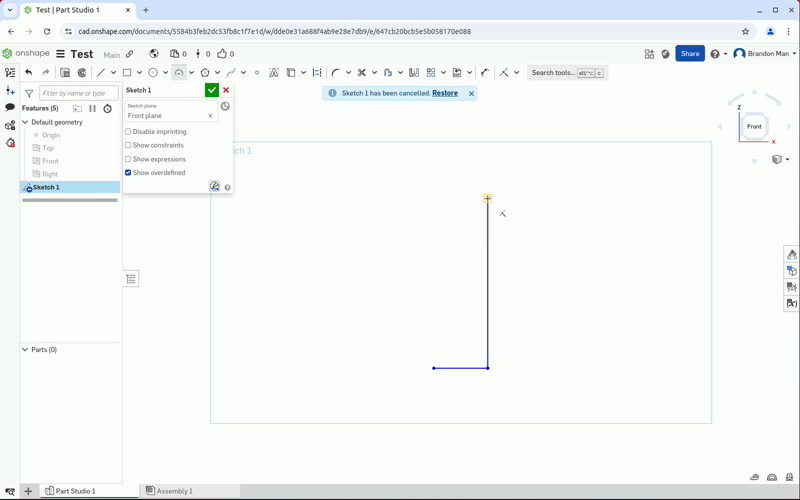
key_down(shift)
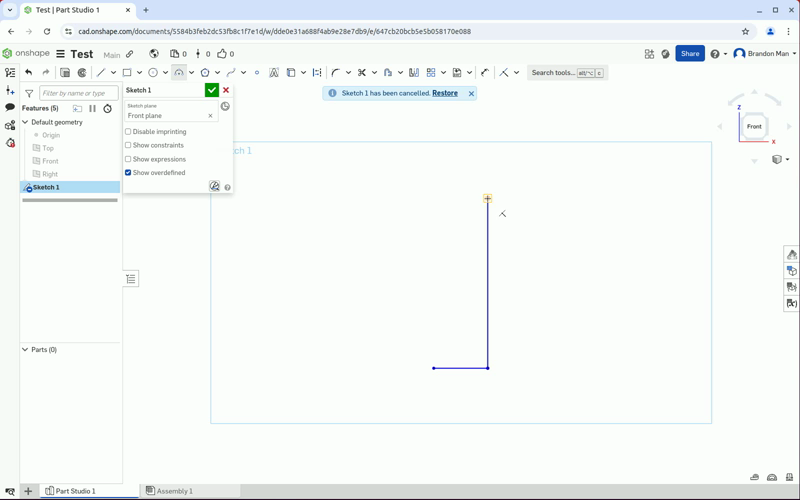
mouse_move(433, 198)
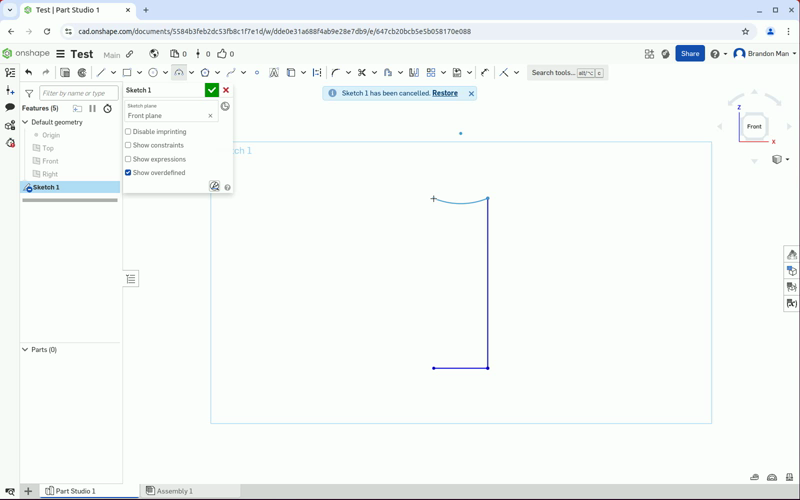
click(433, 198)
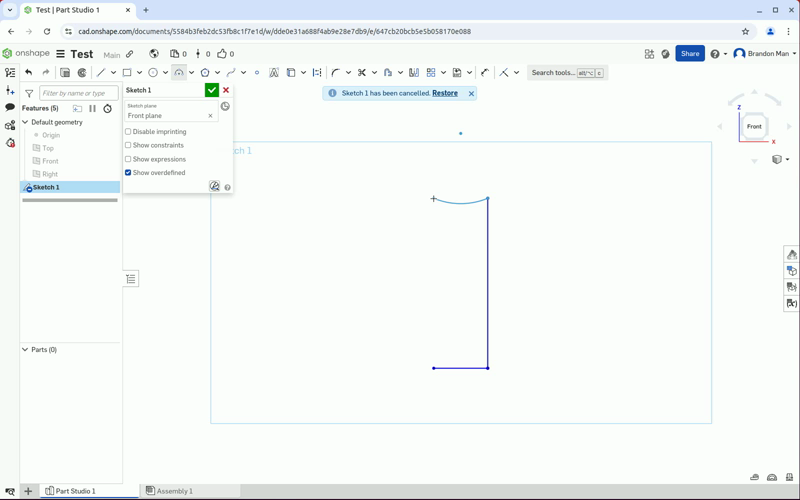
mouse_move(460, 171)
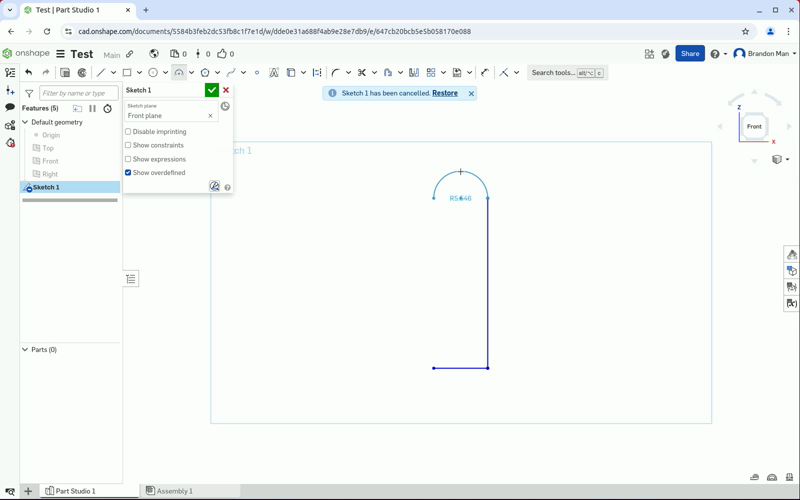
click(460, 171)
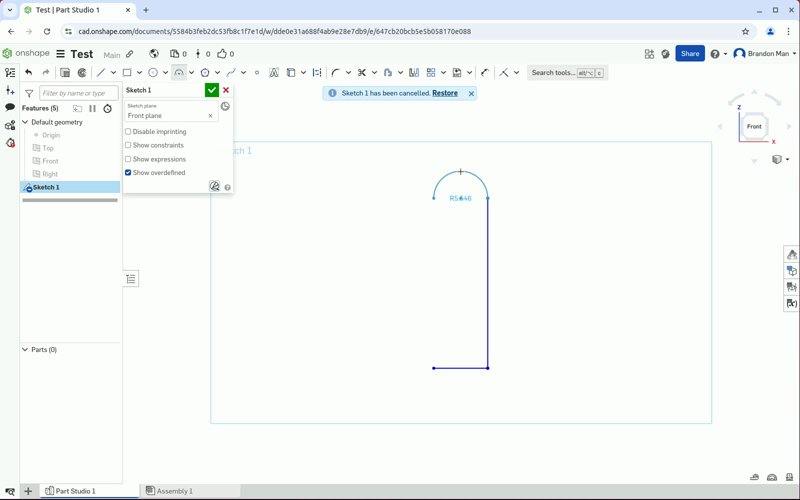
key_up(shift)
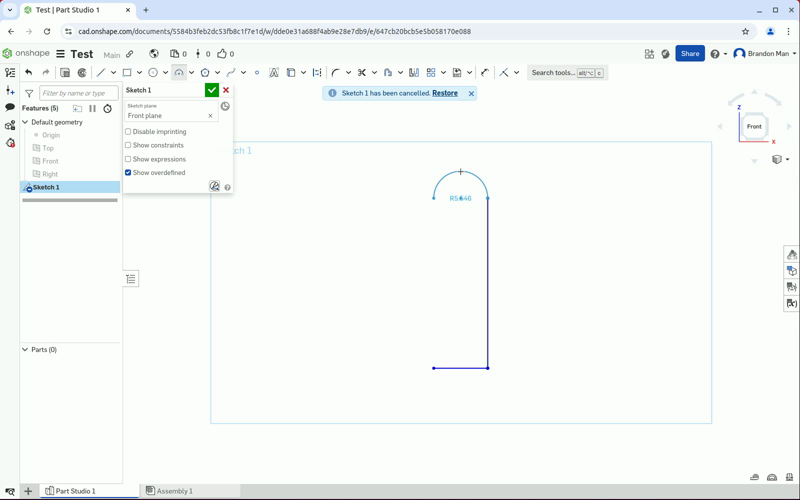
key(esc)
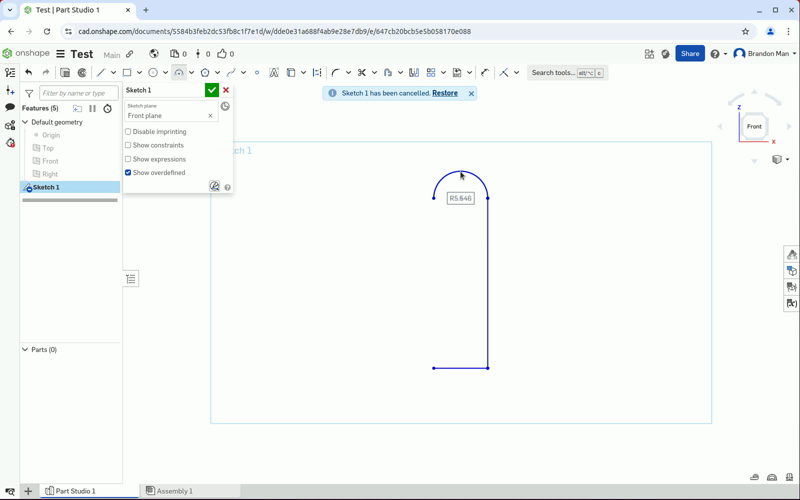
key(l)
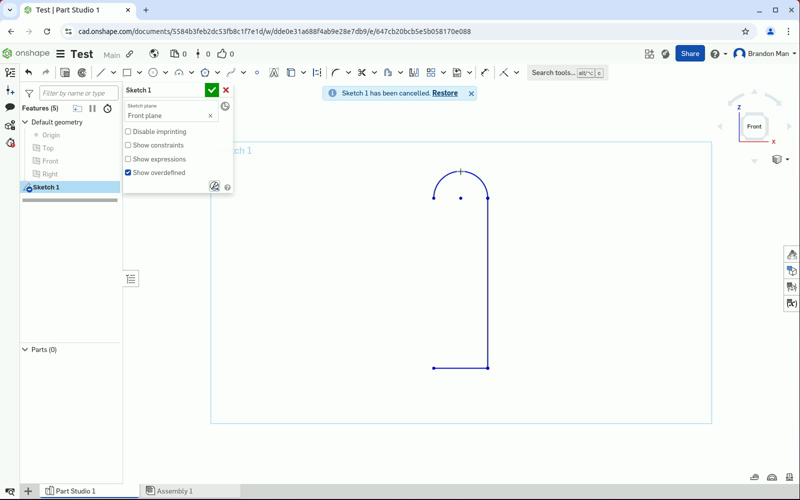
mouse_move(433, 198)
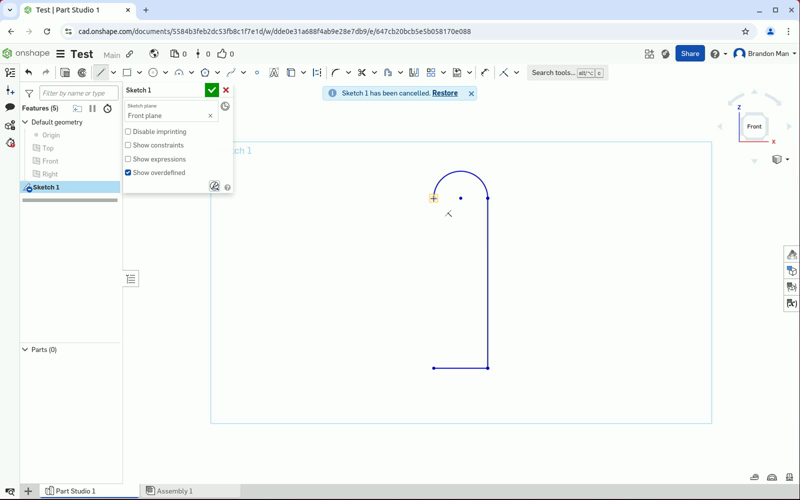
click(433, 198)
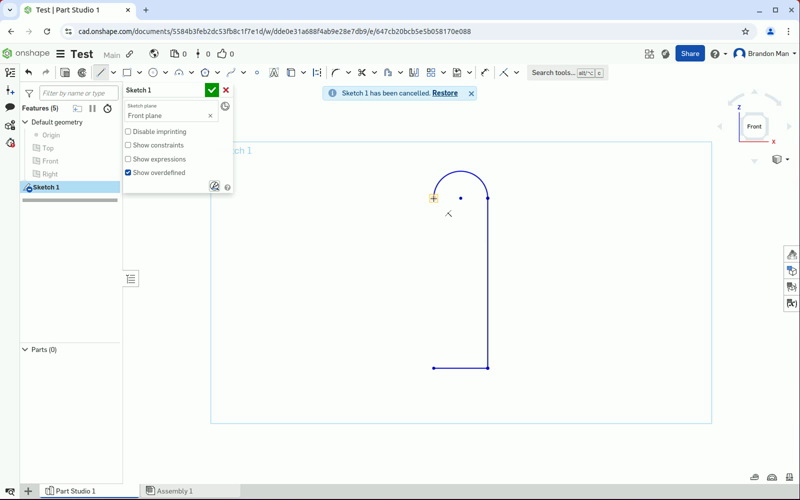
key_down(shift)
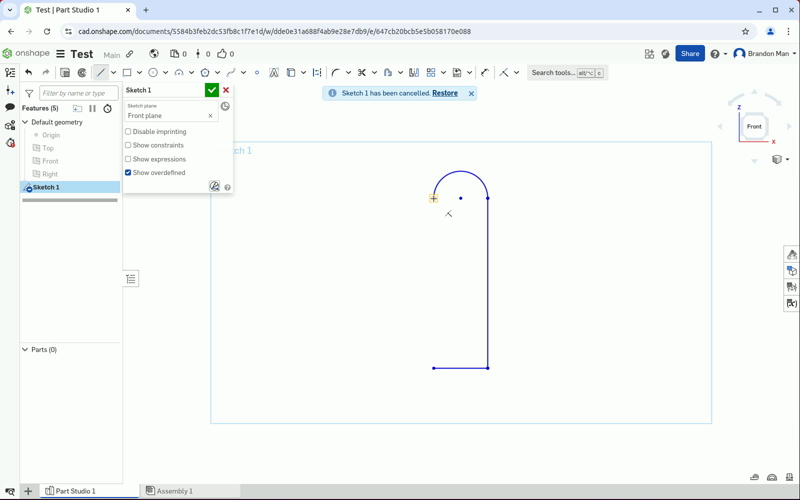
mouse_move(433, 368)
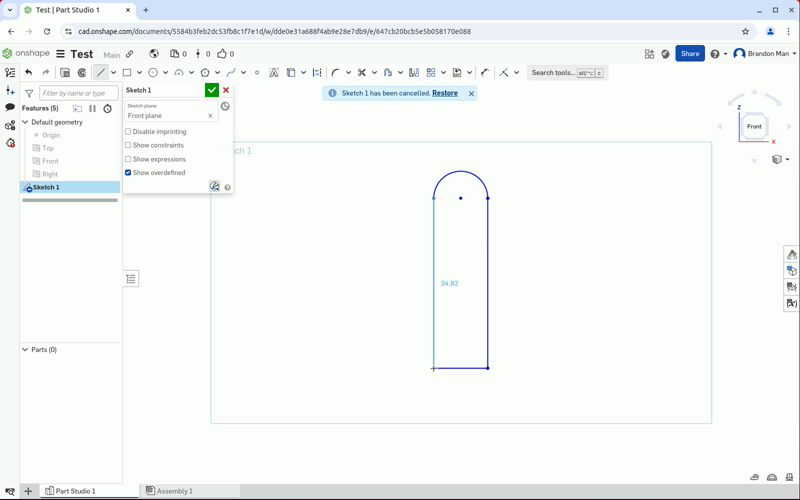
key_up(shift)
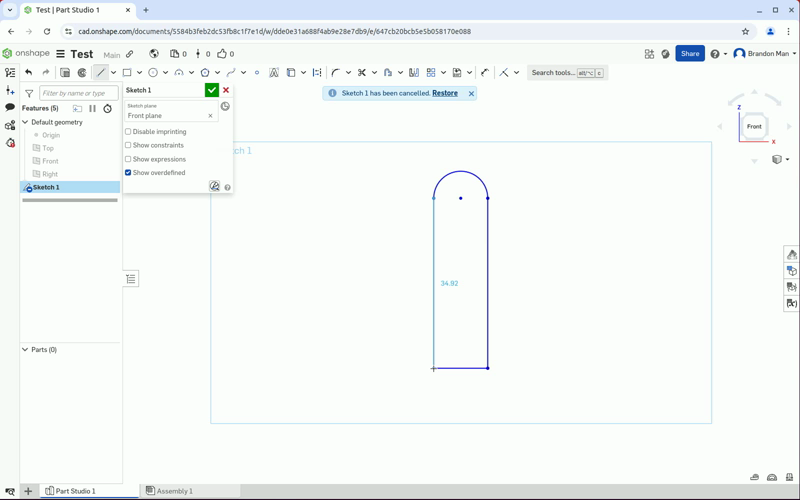
click(433, 368)
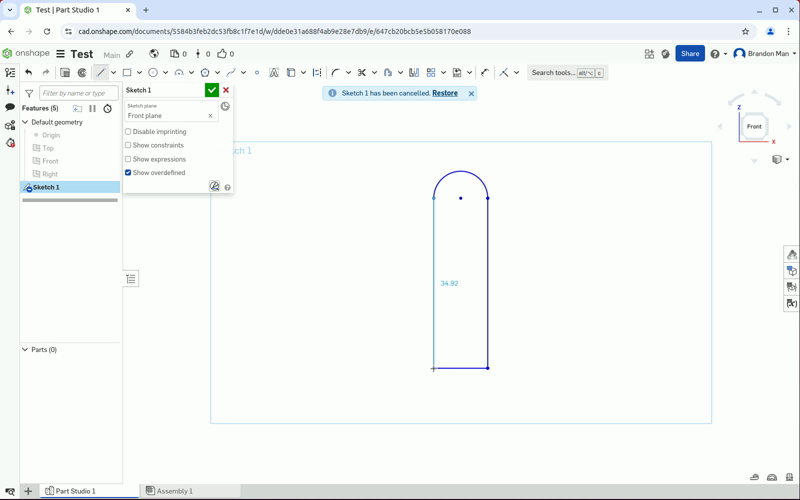
key(esc)
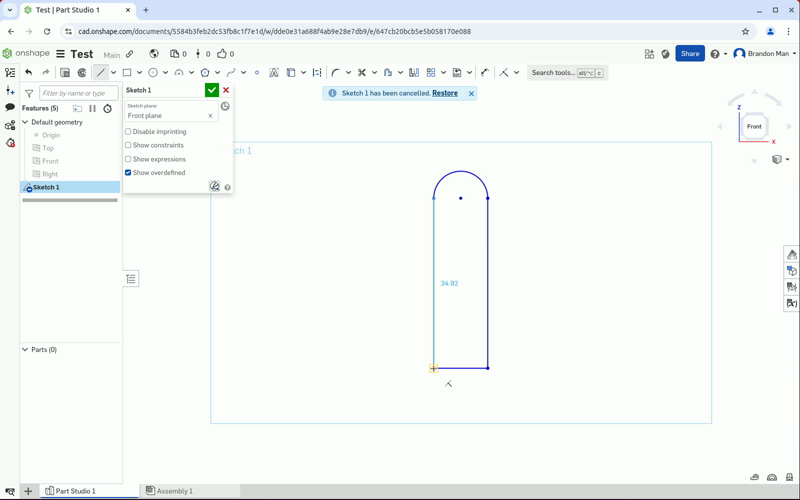
key(c)
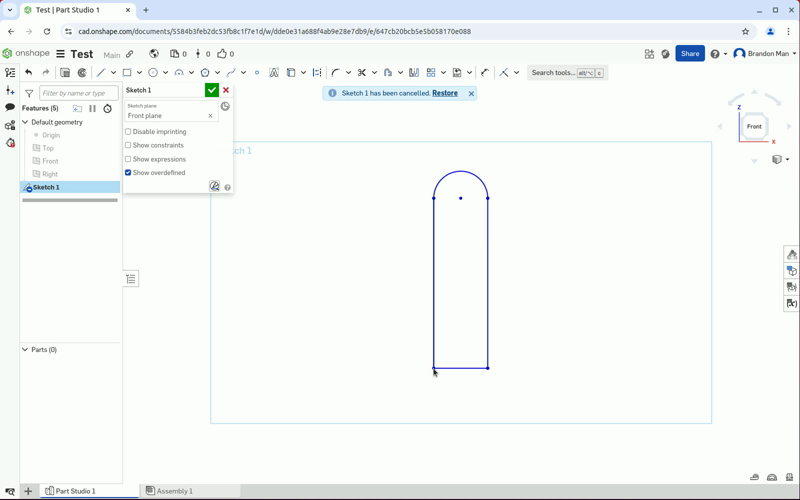
key_down(shift)
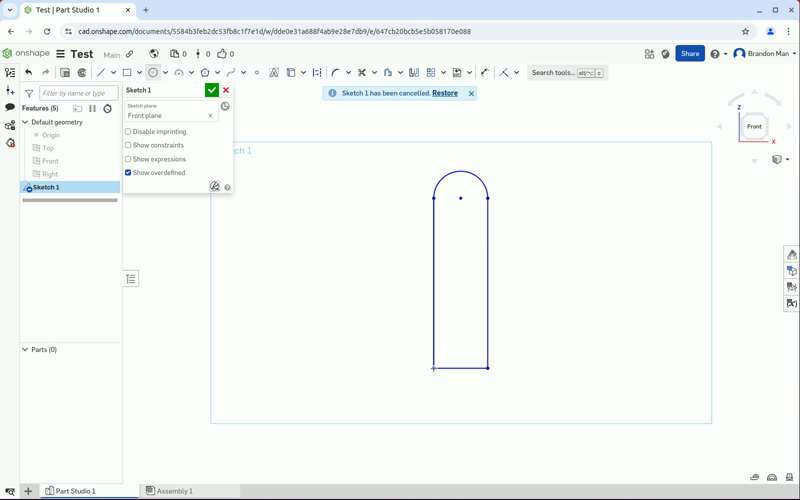
mouse_move(460, 198)
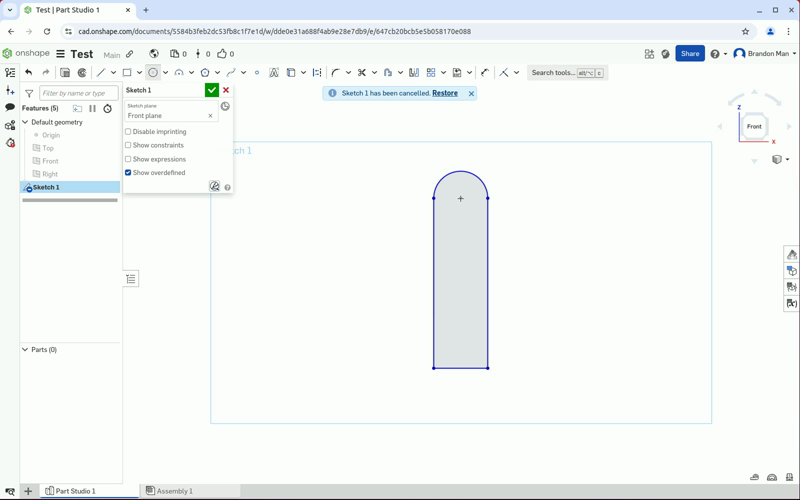
click(460, 198)
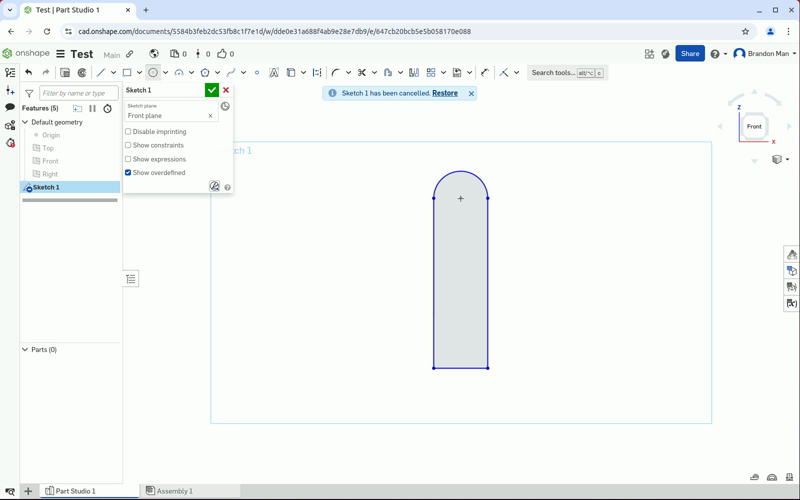
key_up(shift)
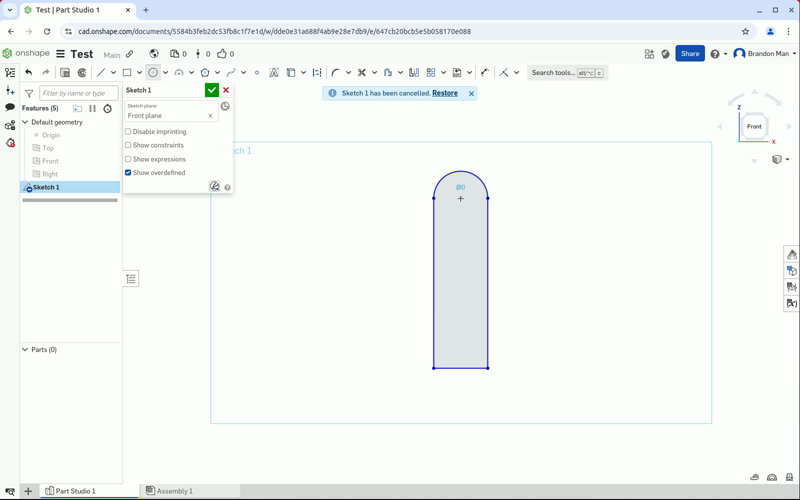
mouse_move(464, 198)
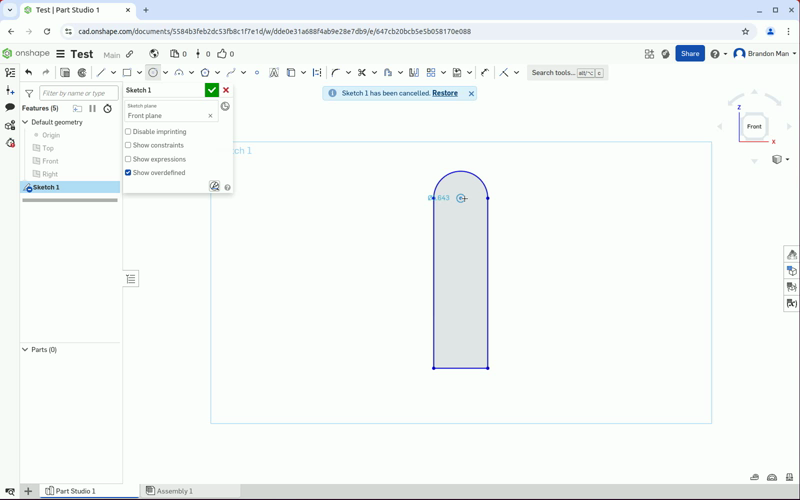
scroll(6)
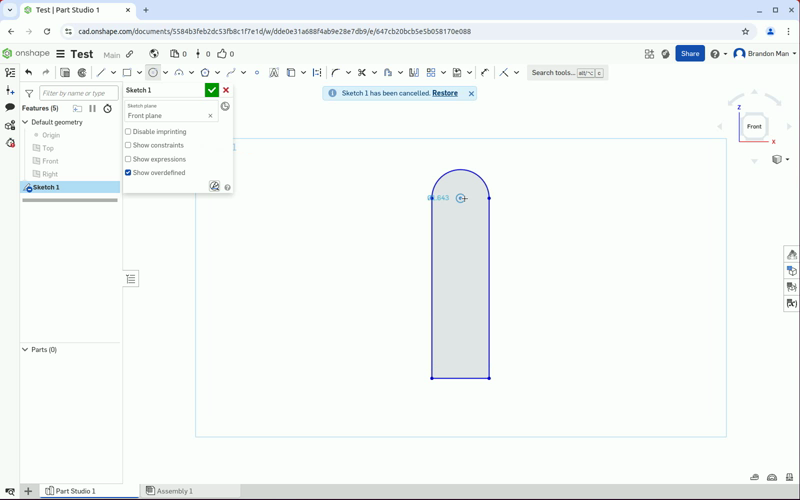
scroll(6)
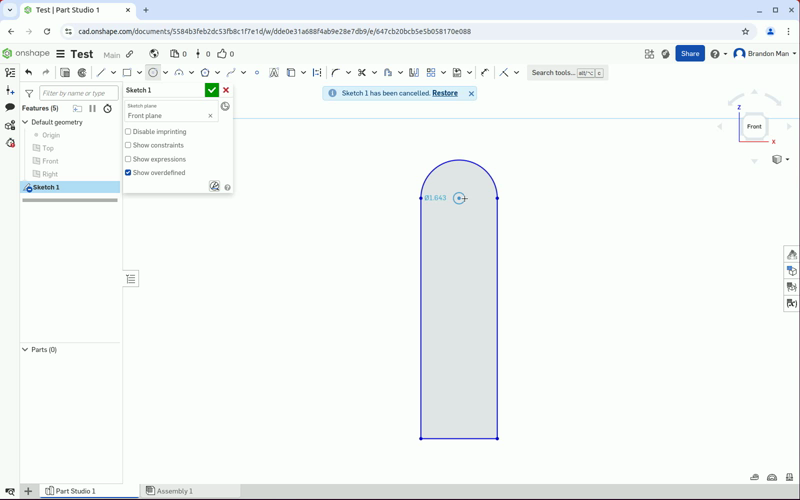
scroll(6)
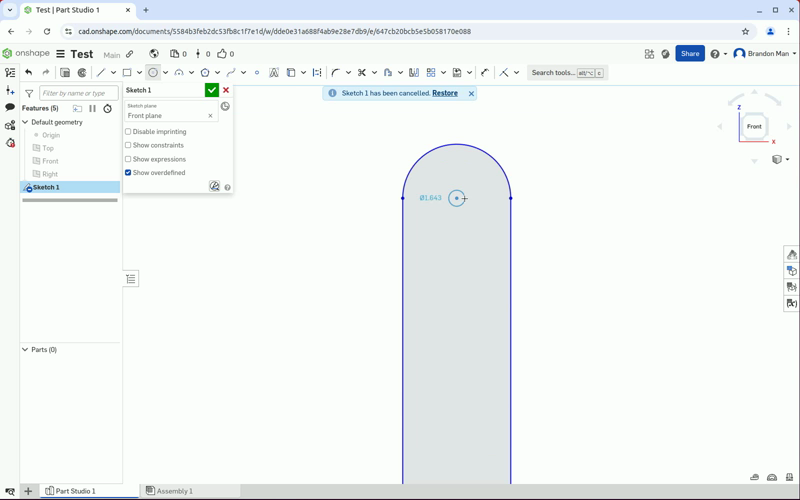
scroll(6)
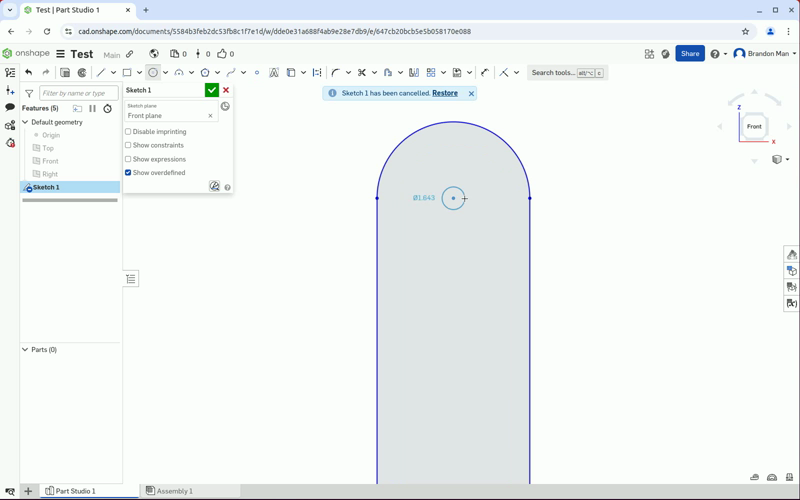
scroll(6)
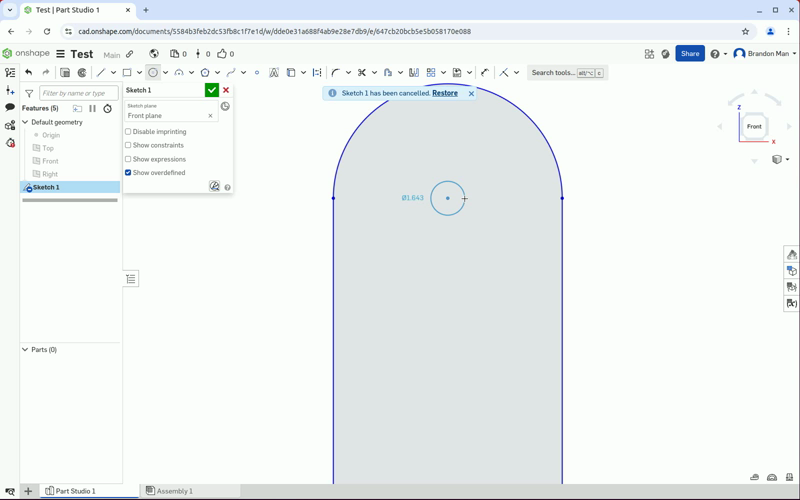
scroll(6)
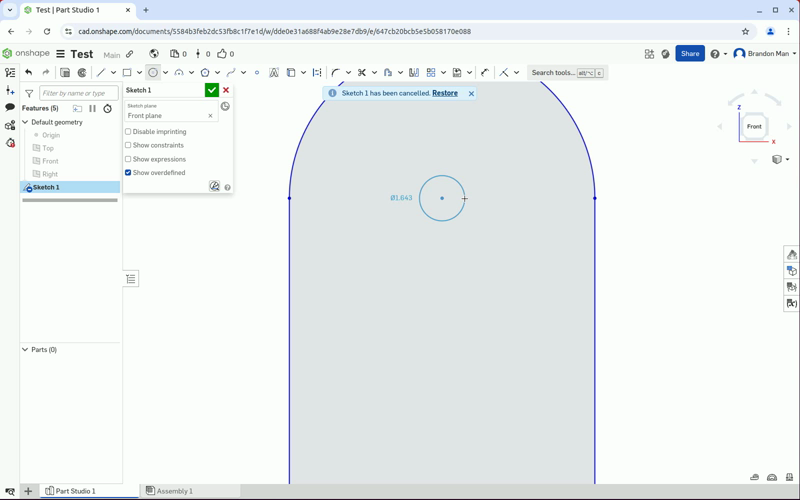
scroll(6)
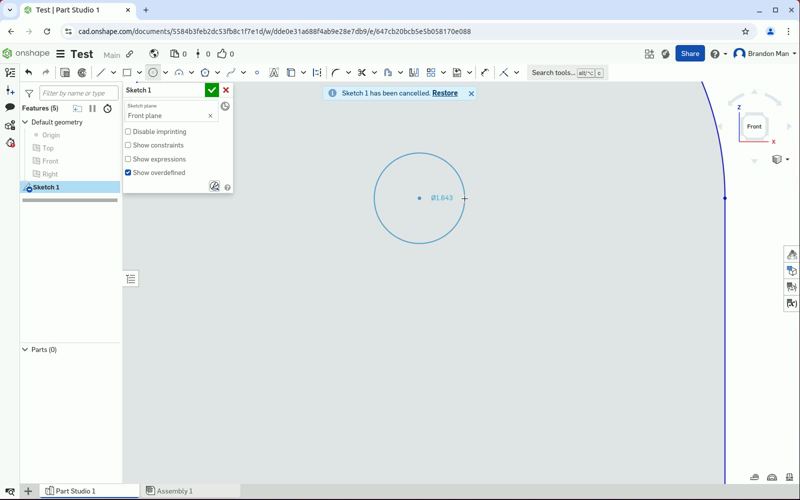
click(464, 198)
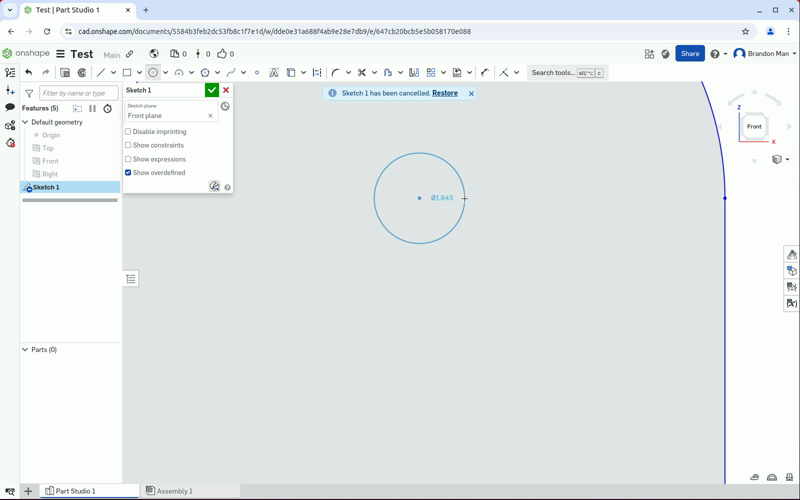
scroll(-6)
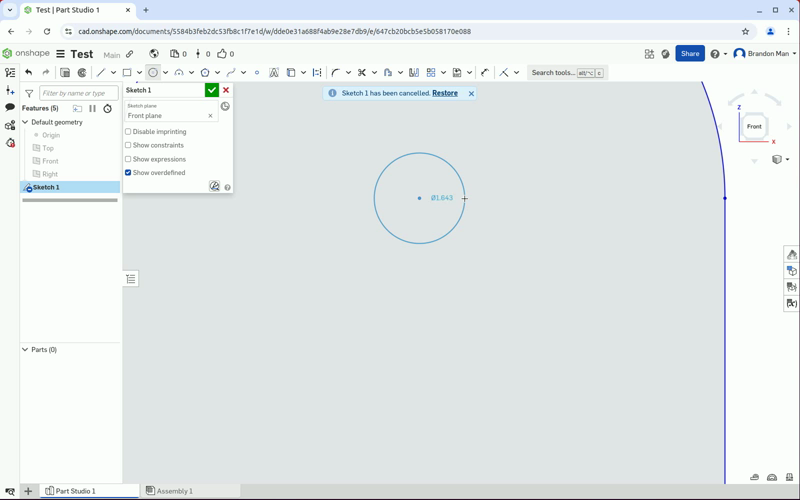
scroll(-6)
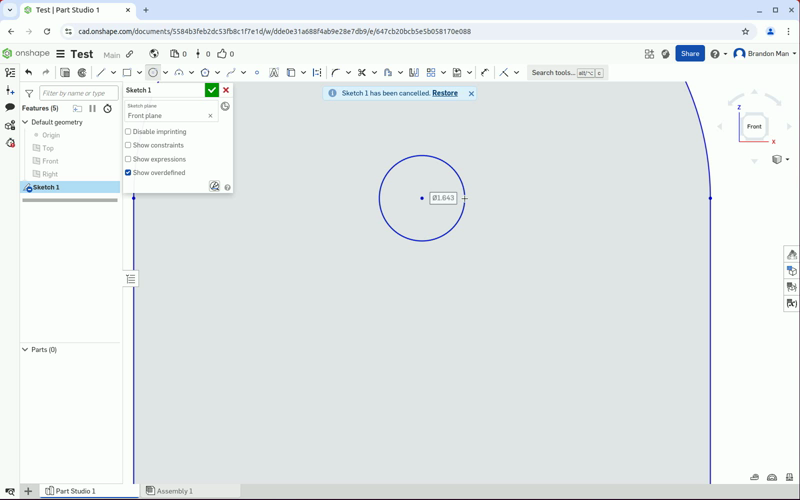
scroll(-6)
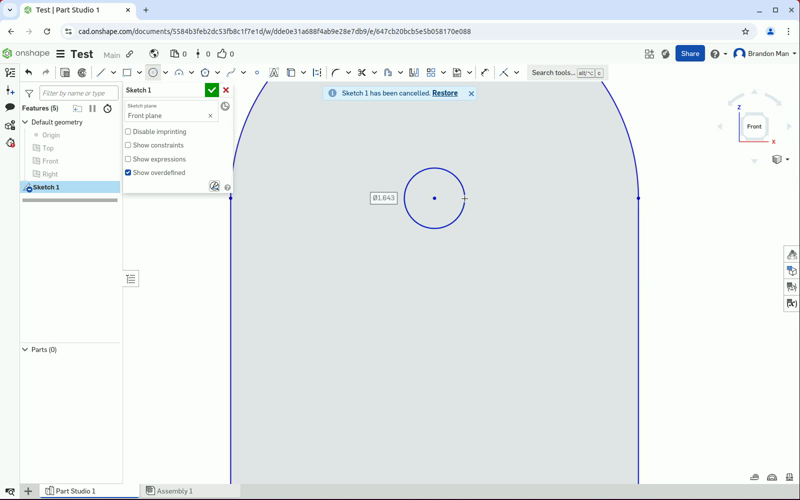
scroll(-6)
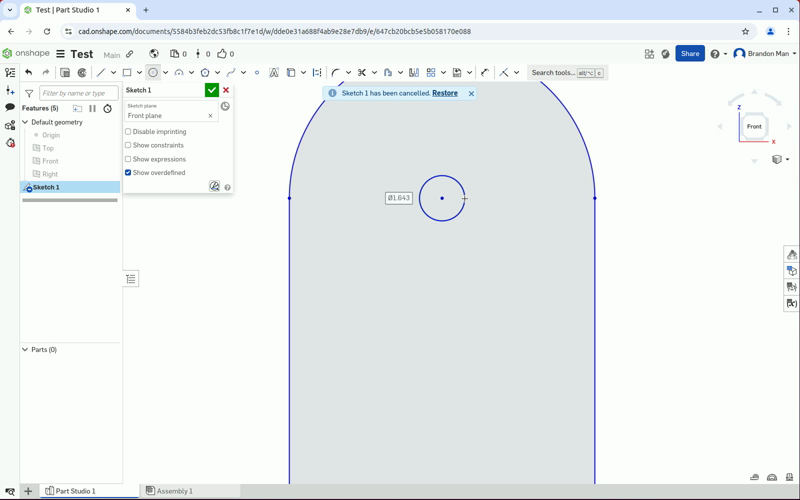
scroll(-6)
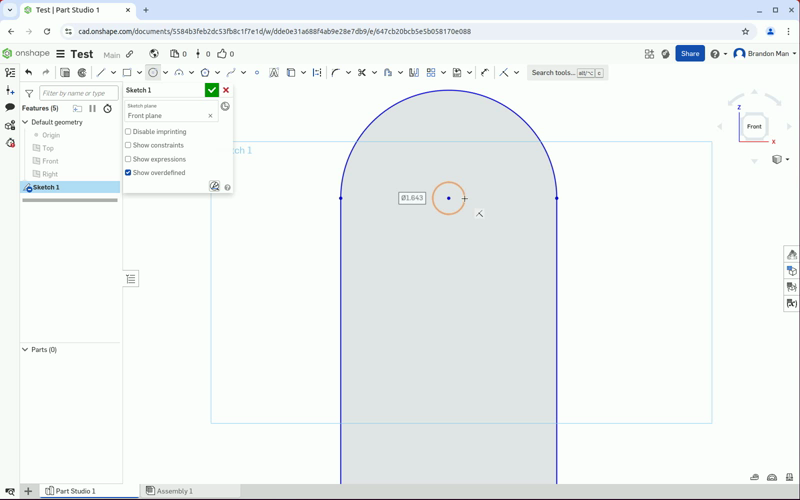
scroll(-6)
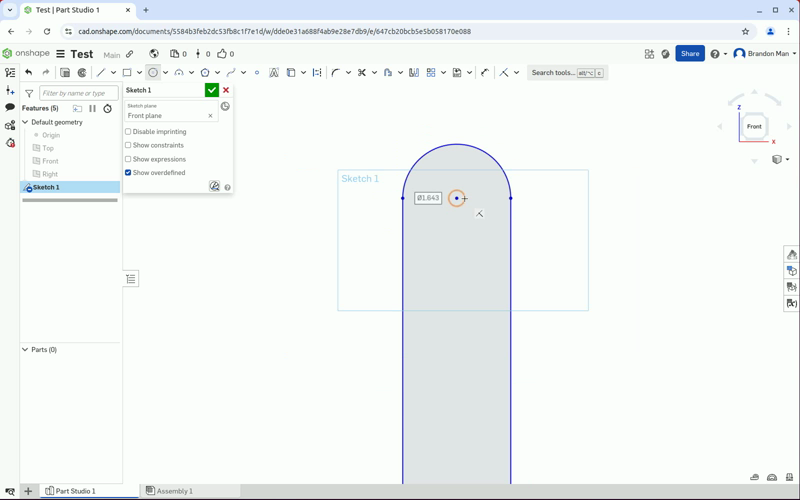
scroll(-6)
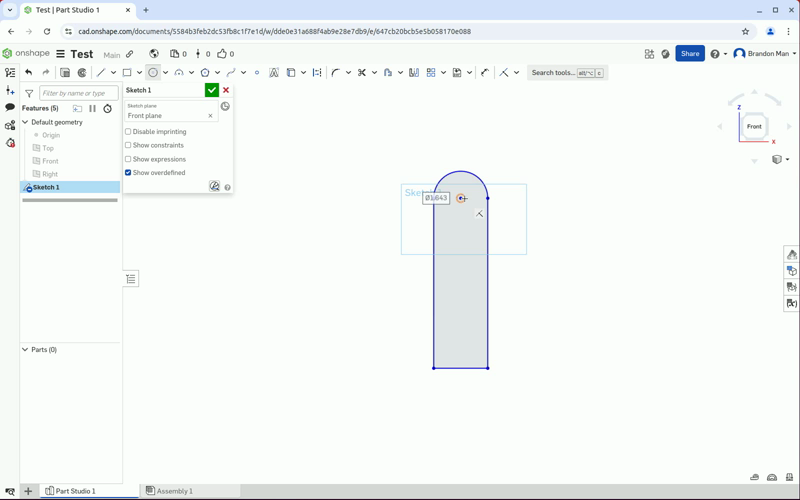
key(esc)
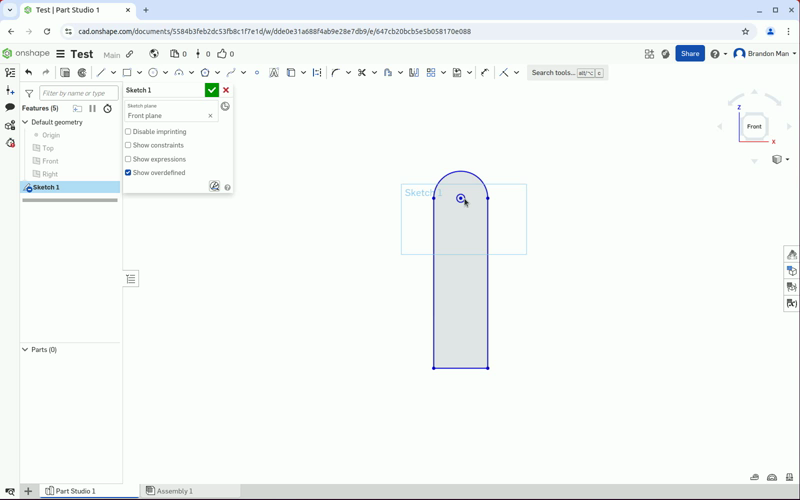
mouse_move(458, 257)
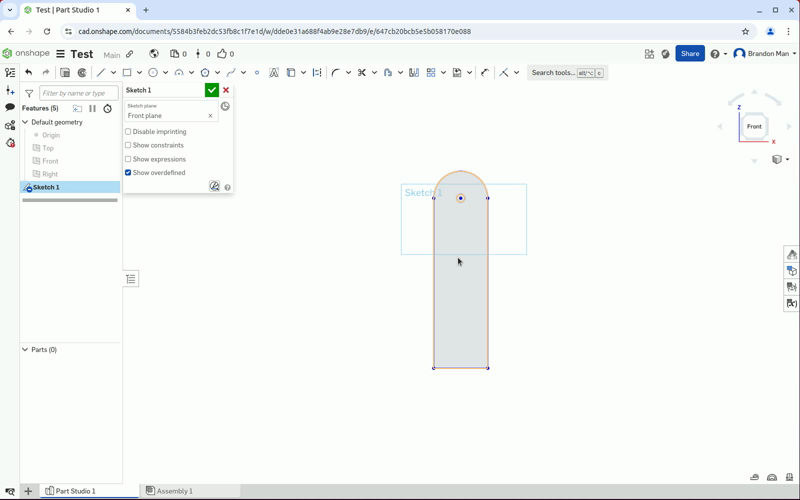
click(458, 257)
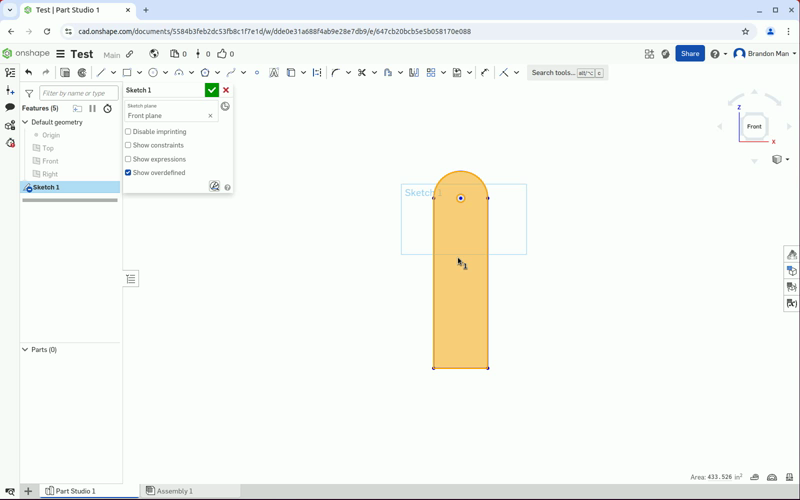
mouse_move(73, 352)
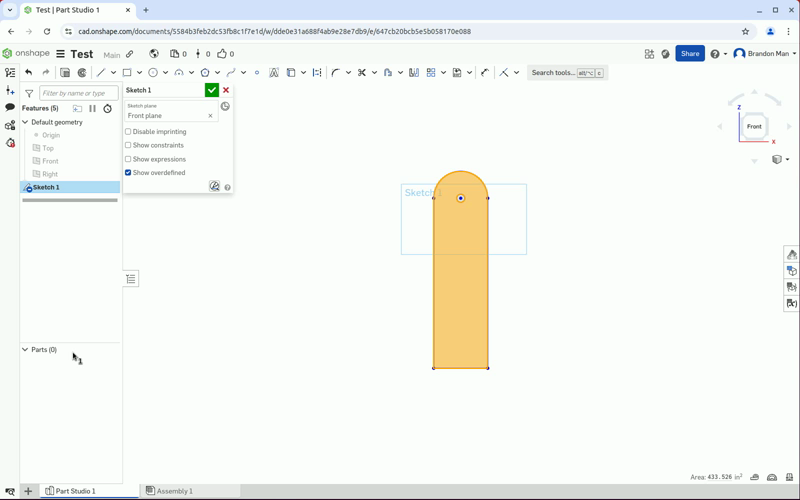
key(shift+y)
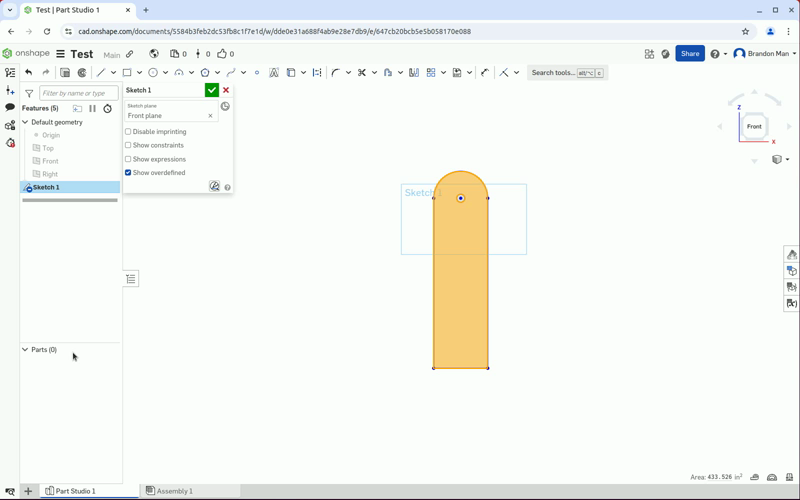
key(shift+e)
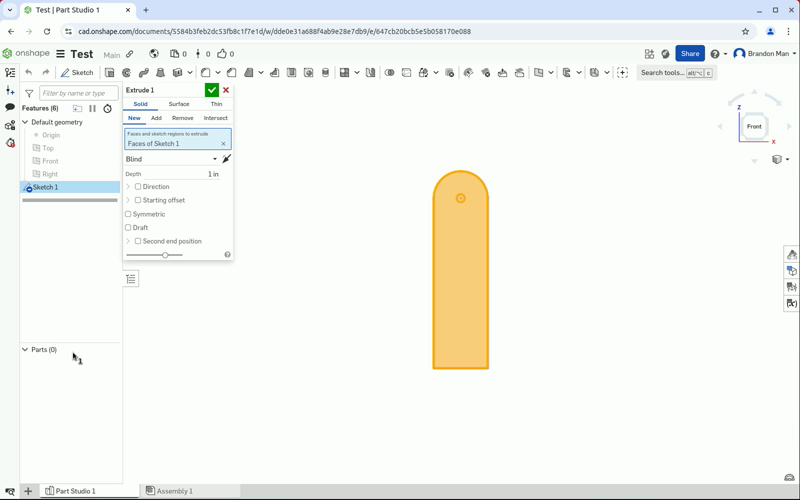
mouse_move(143, 106)
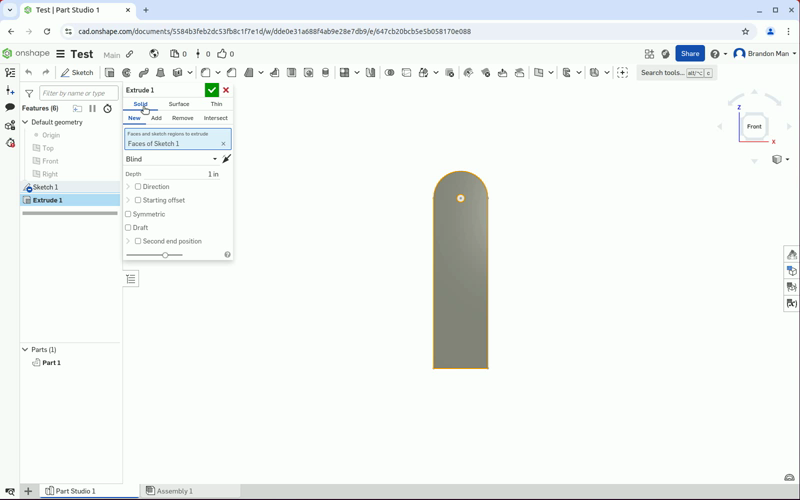
click(143, 106)
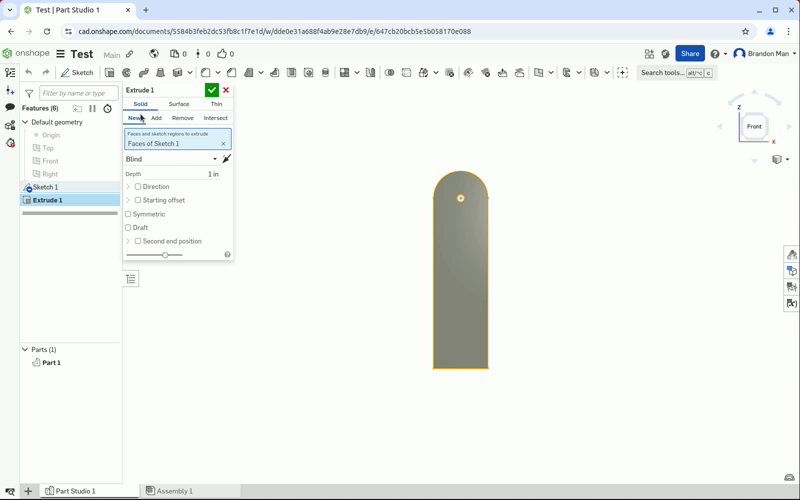
mouse_move(137, 120)
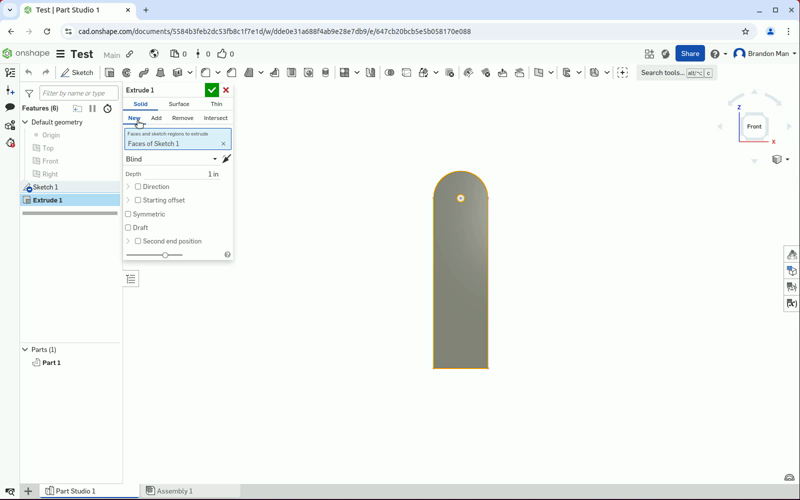
click(137, 120)
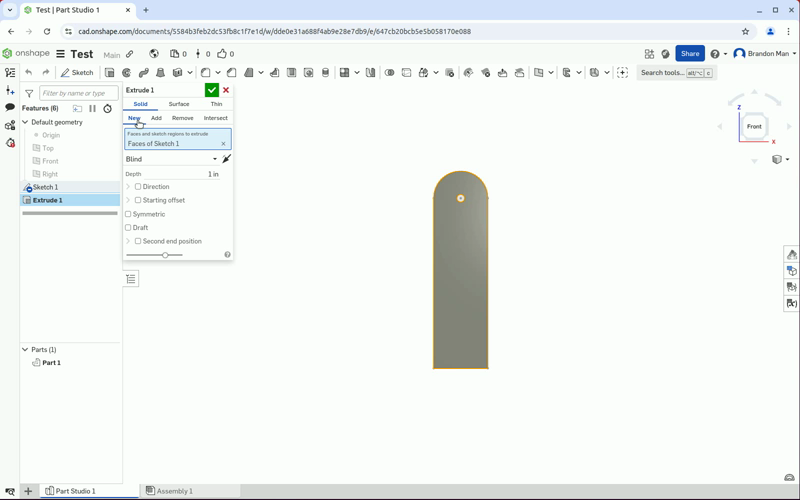
key(tab, 4)
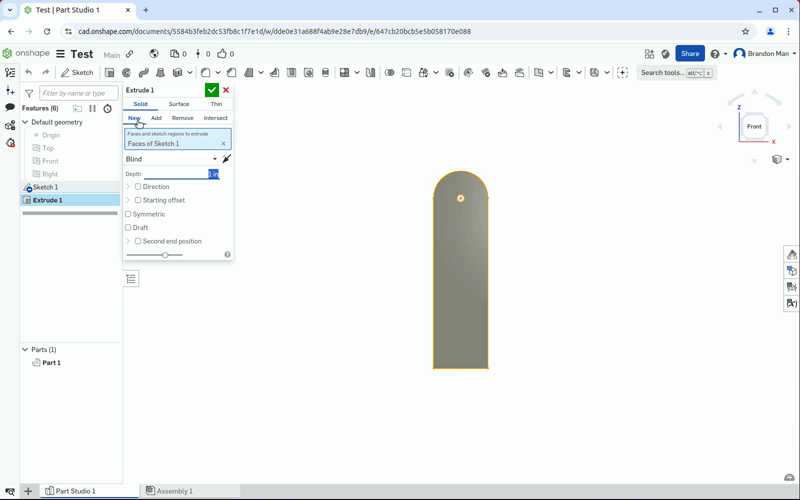
text(1.926)
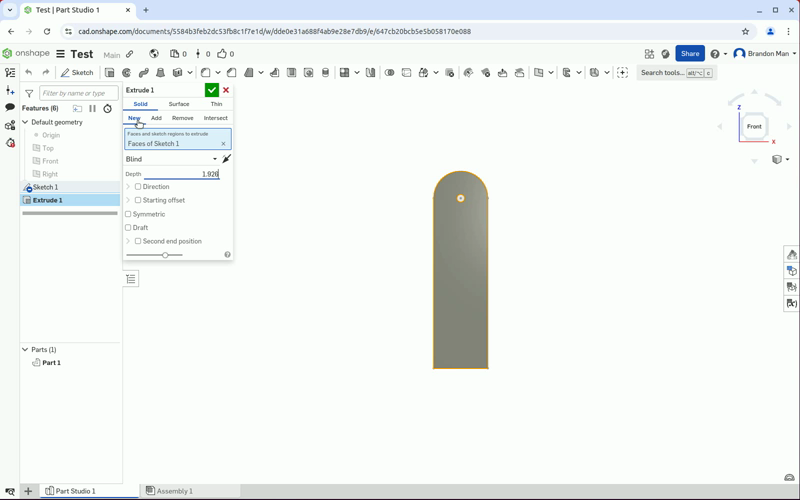
key(tab, 3)
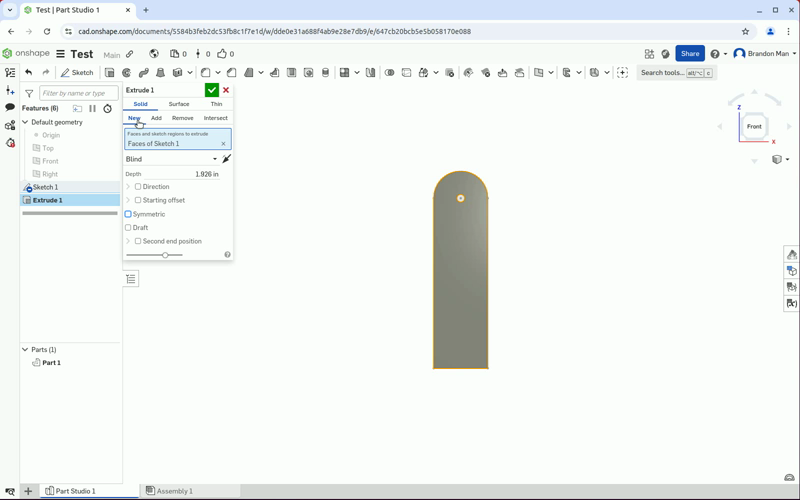
key(space)
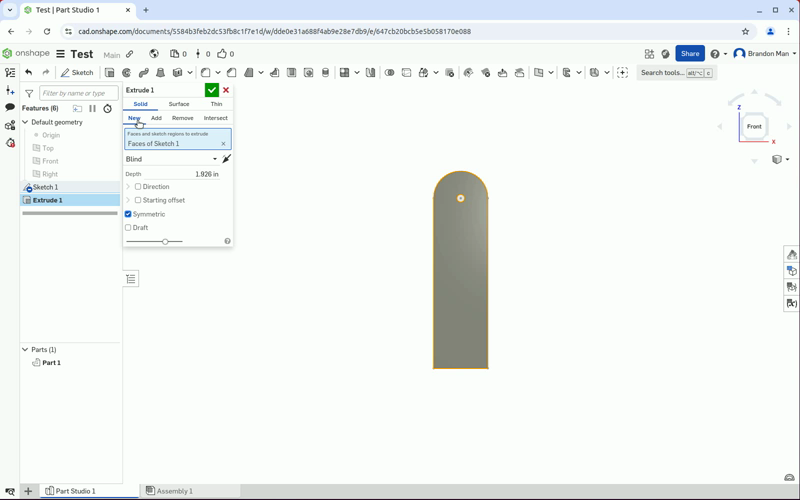
key(enter)
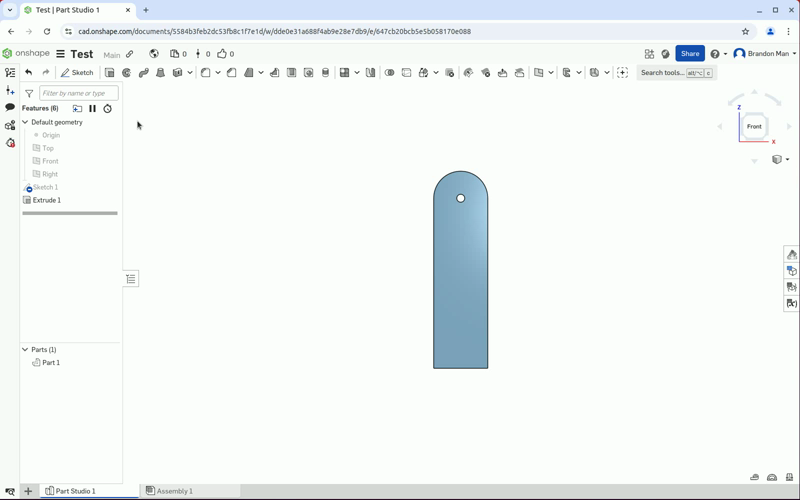
key(shift+h)
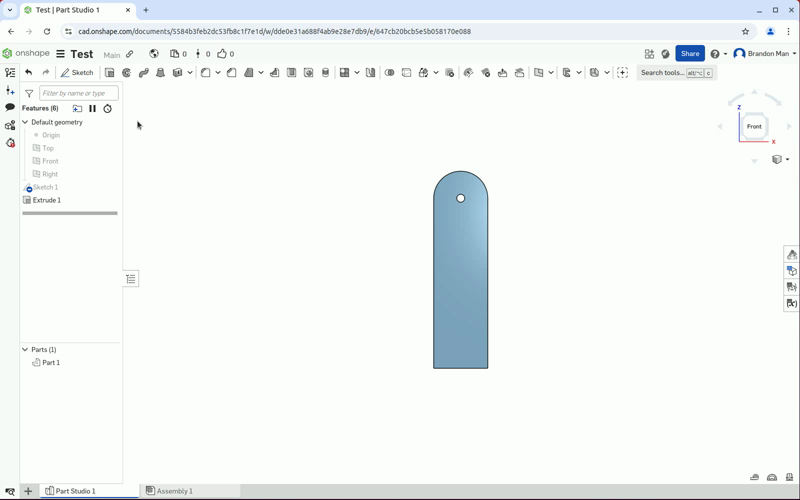
key(shift+h)
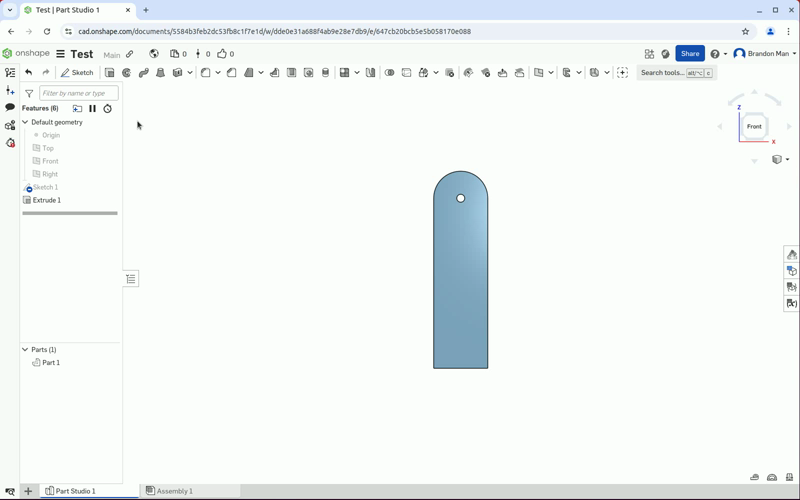
mouse_move(73, 189)
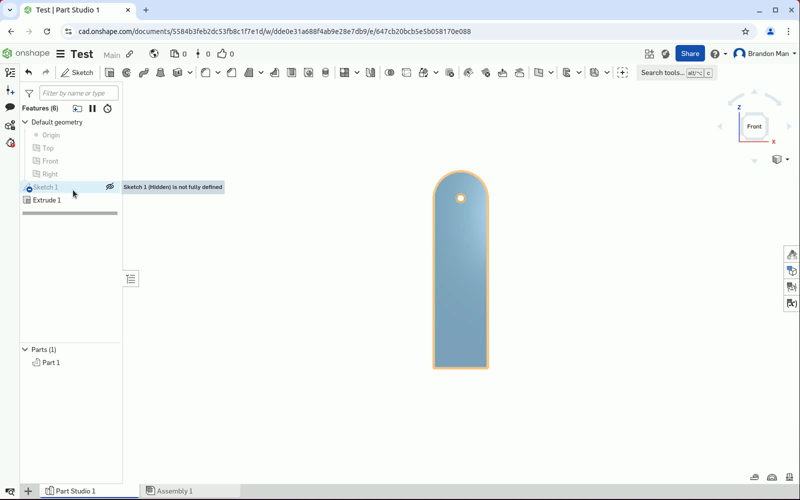
click(73, 189)
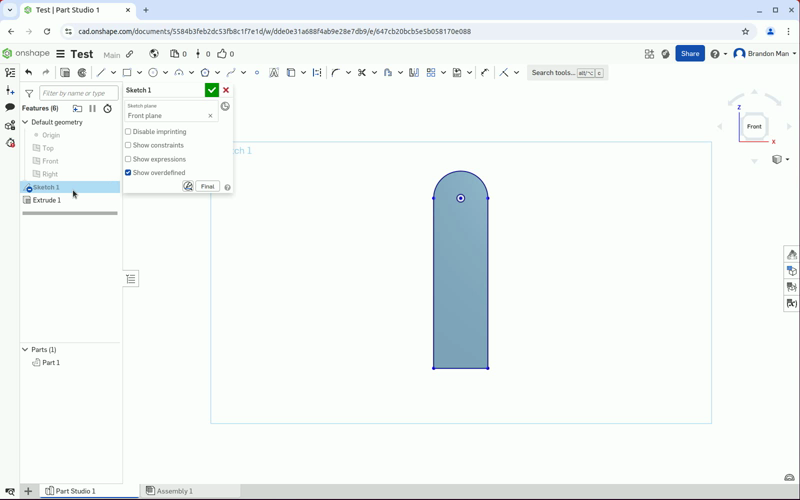
mouse_move(229, 92)
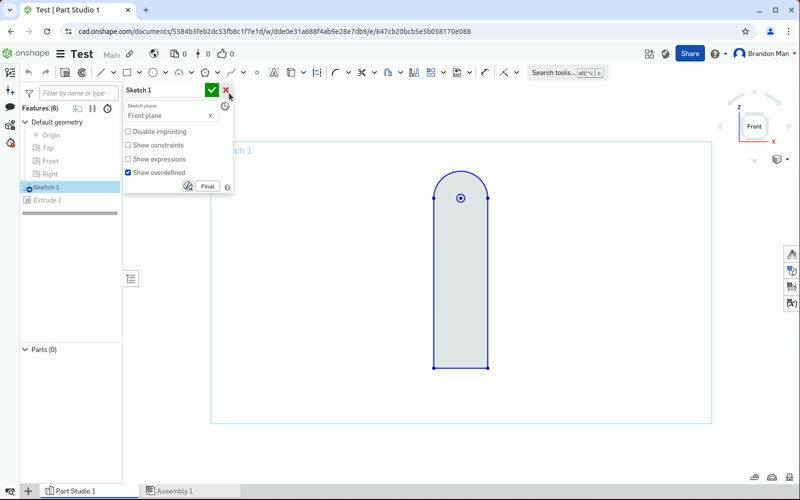
click(229, 92)
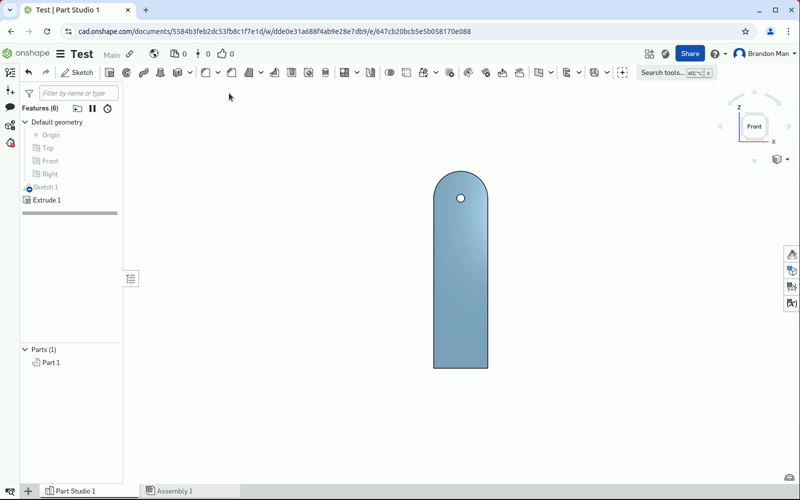
mouse_move(541, 75)
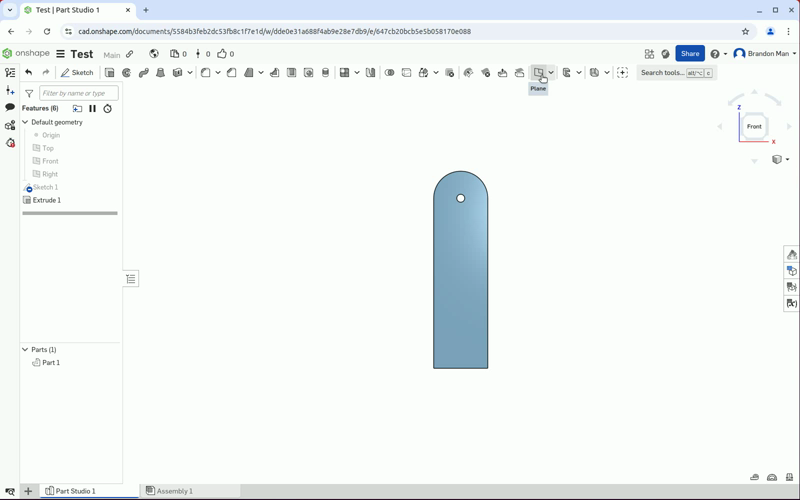
click(541, 75)
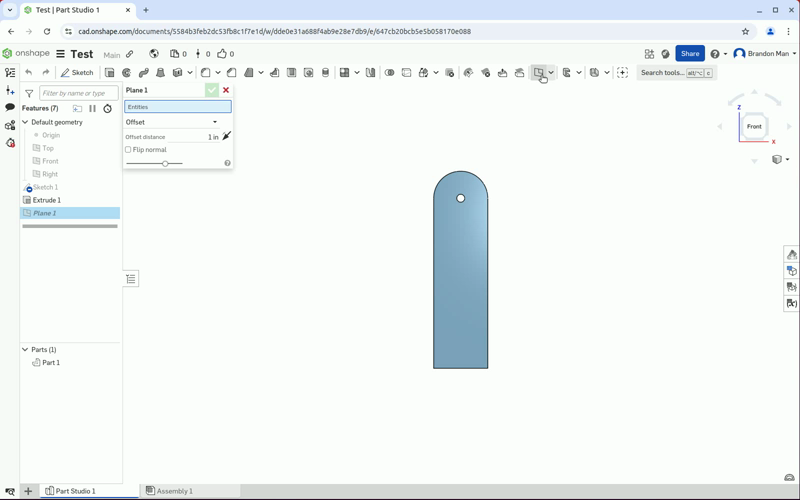
mouse_move(73, 163)
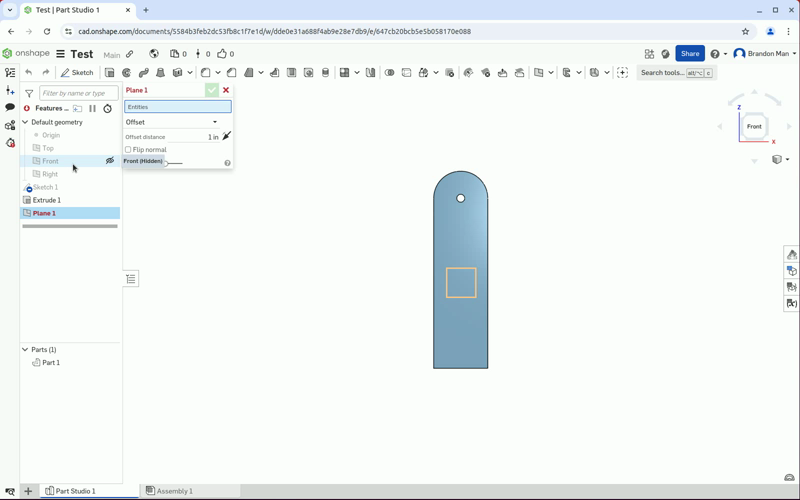
click(73, 163)
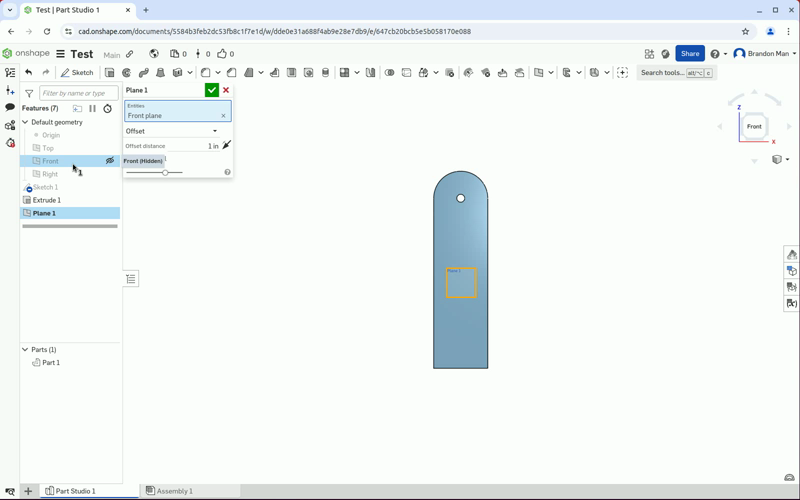
key(tab, 2)
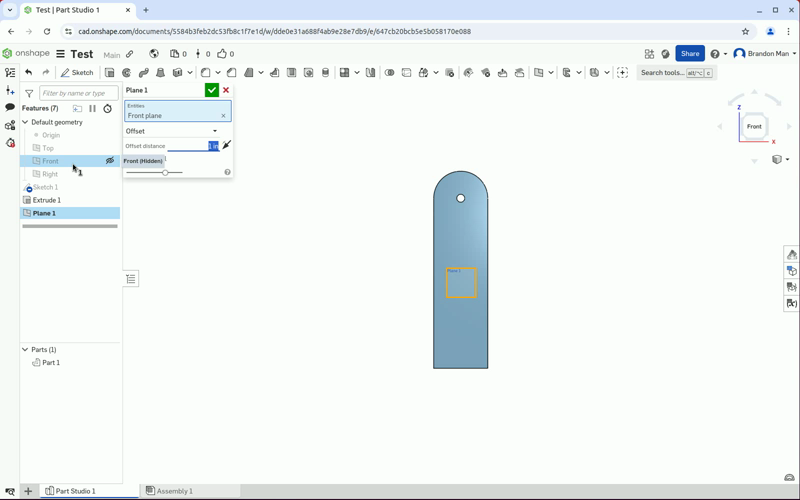
text(0.955)
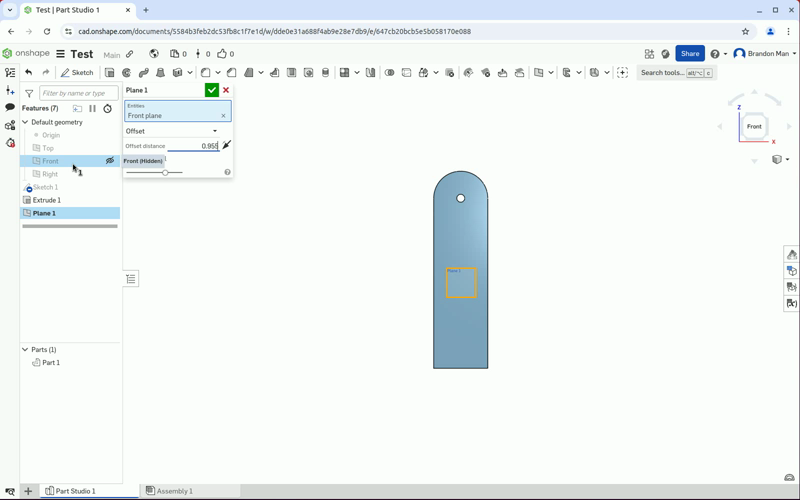
key(enter, 2)
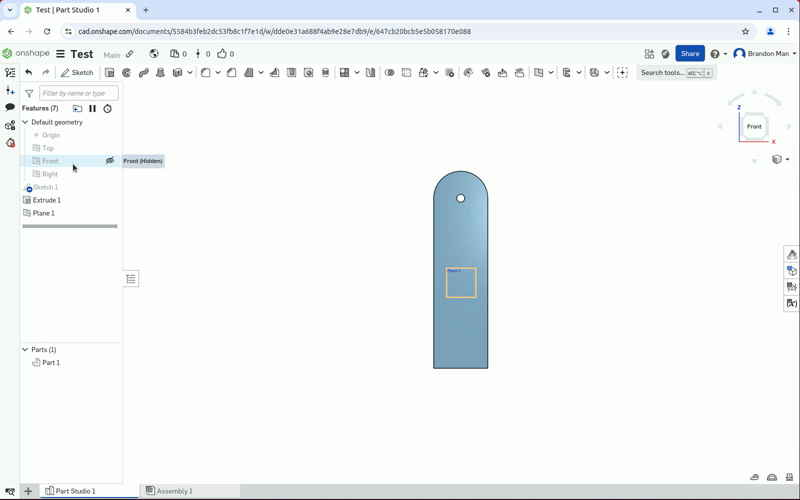
key(shift+s)
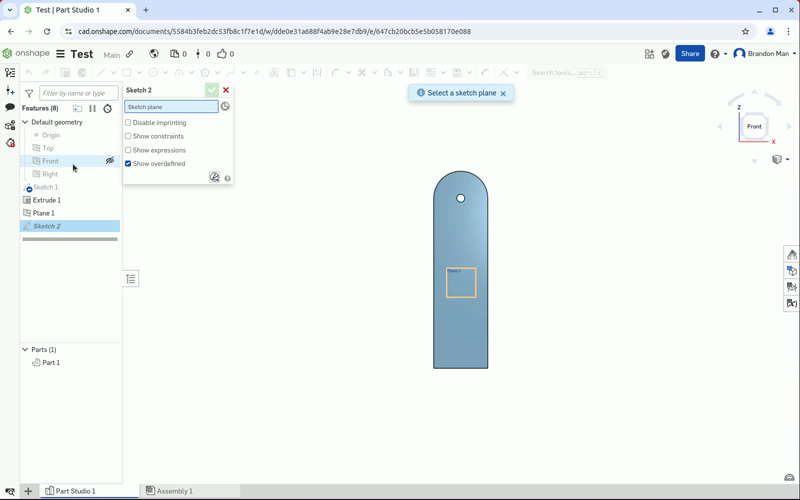
mouse_move(73, 215)
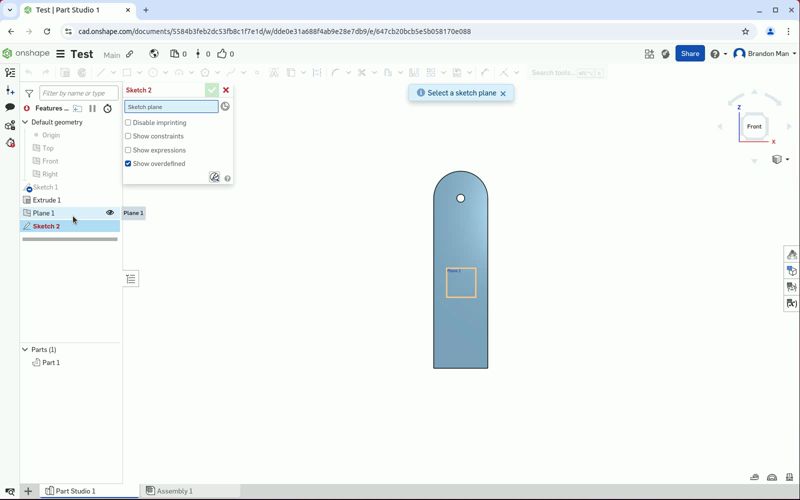
click(73, 215)
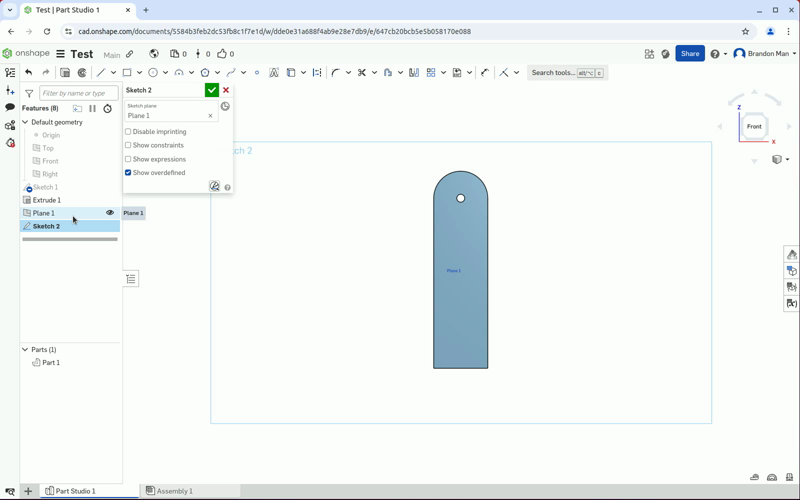
mouse_move(73, 352)
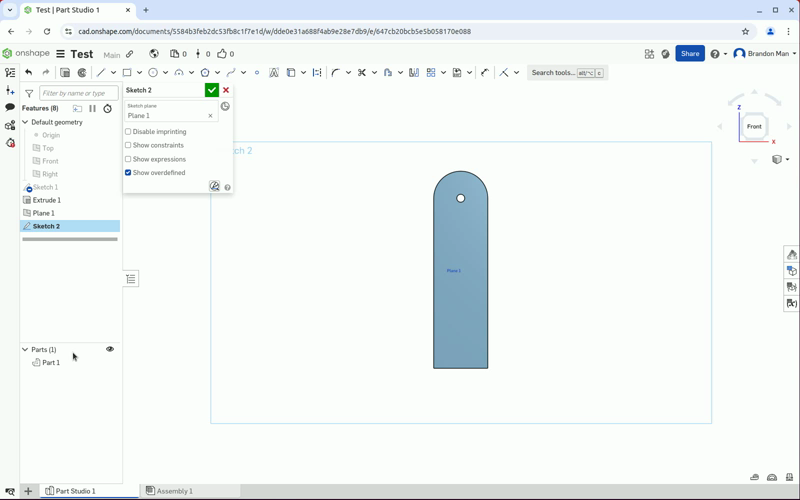
key(y)
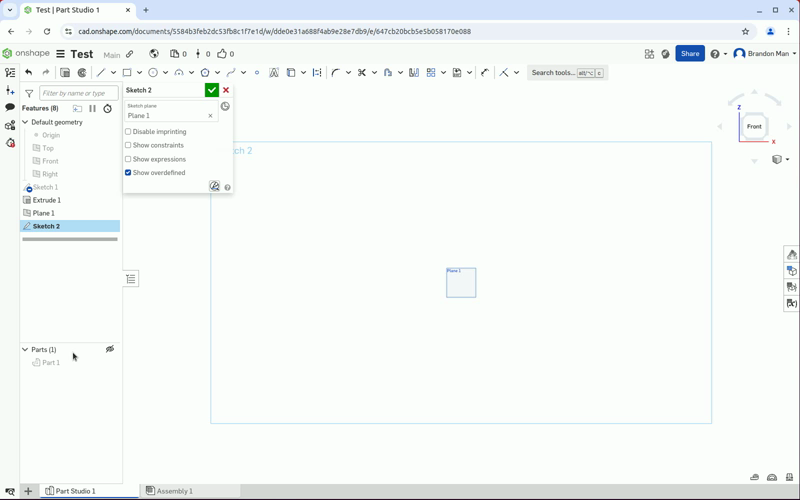
key(l)
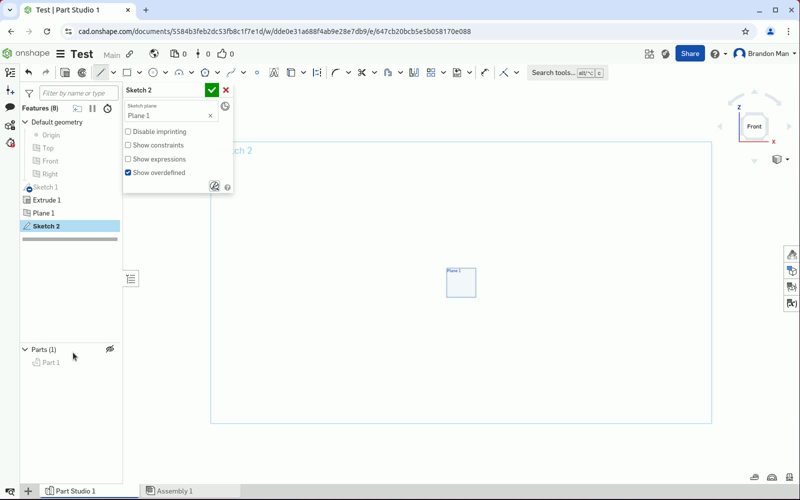
key_down(shift)
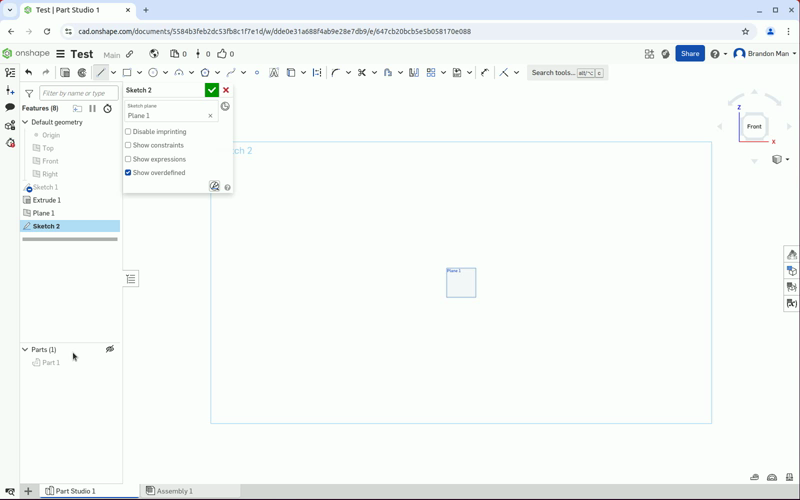
mouse_move(433, 368)
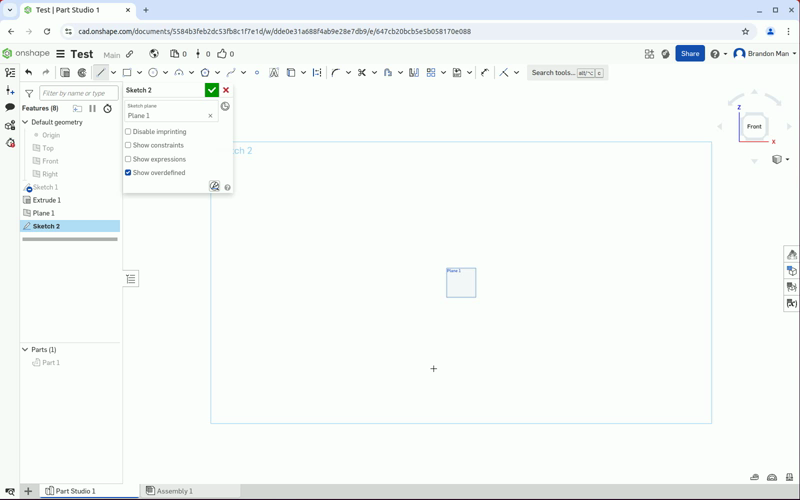
click(433, 368)
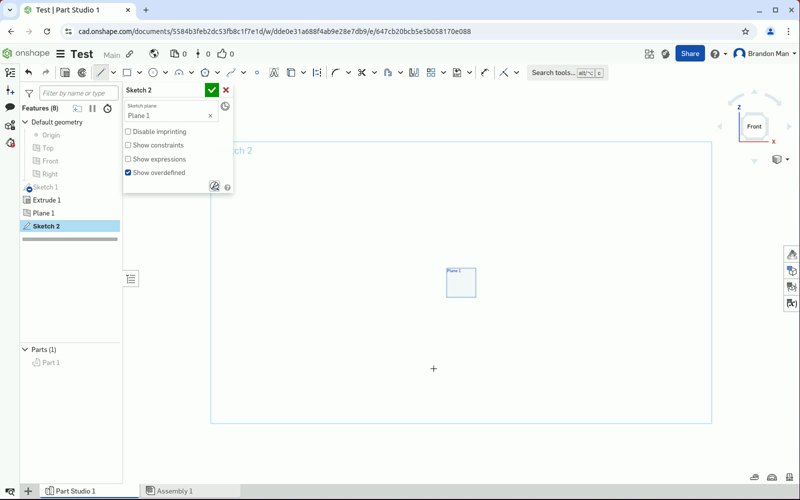
key_up(shift)
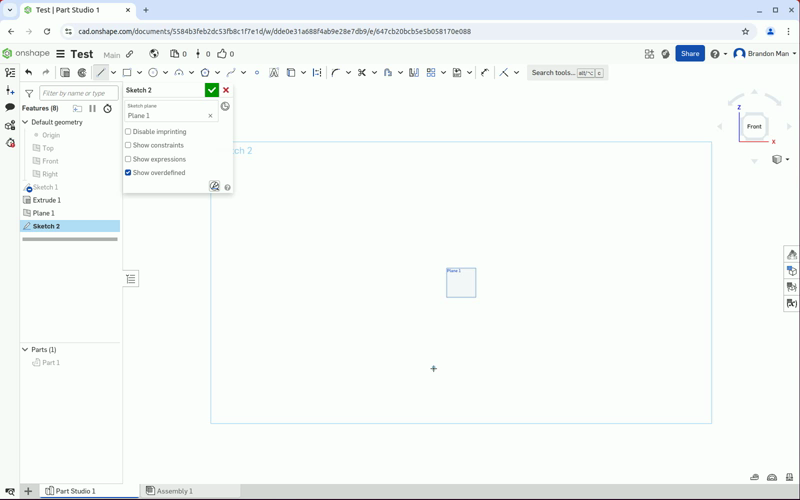
key_down(shift)
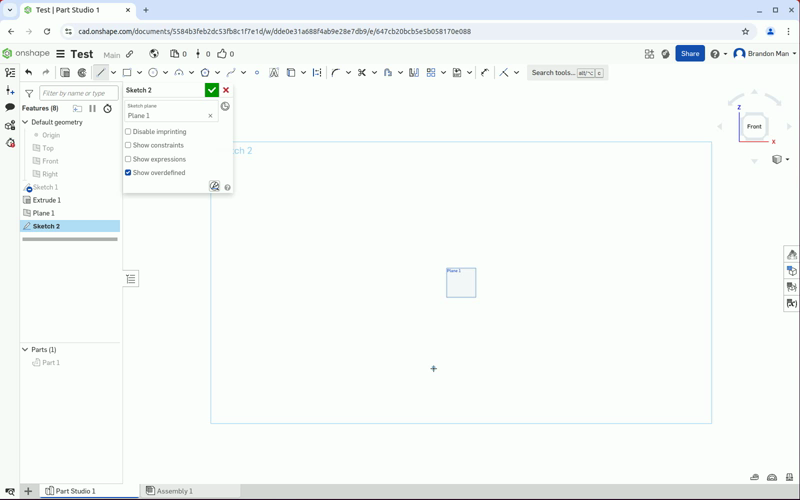
mouse_move(463, 368)
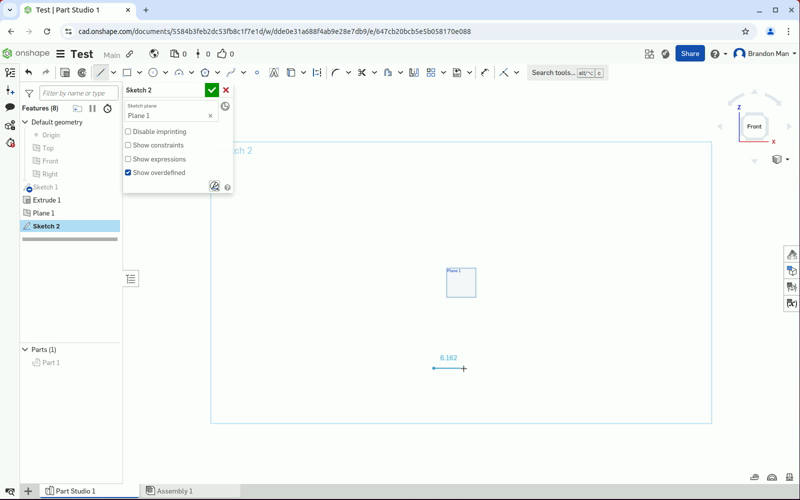
mouse_move(488, 368)
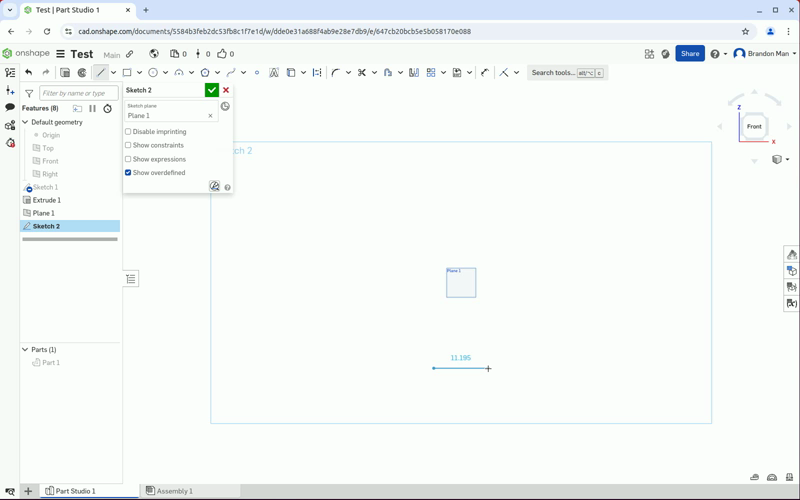
click(488, 368)
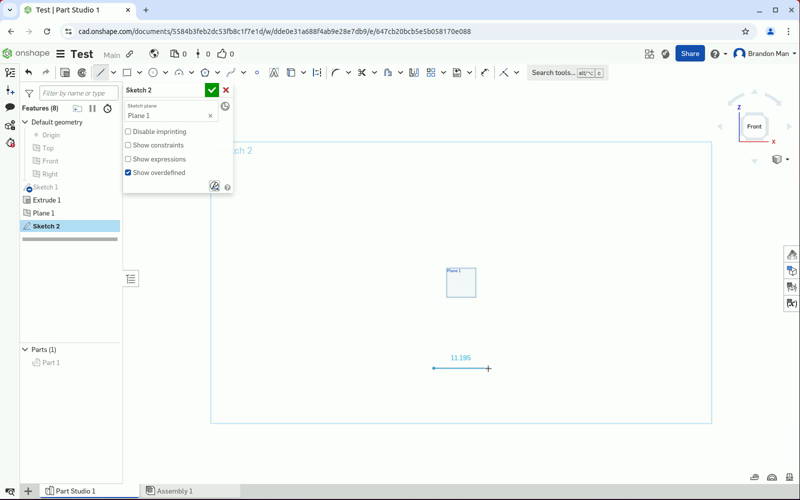
key_up(shift)
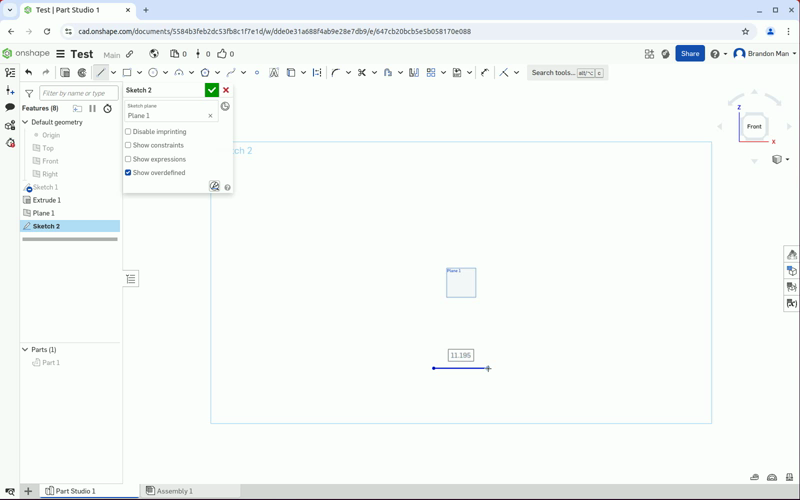
key_down(shift)
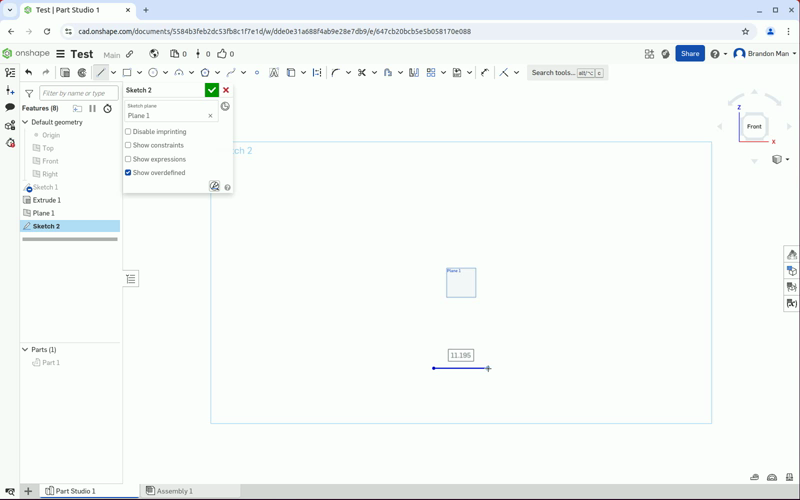
mouse_move(518, 368)
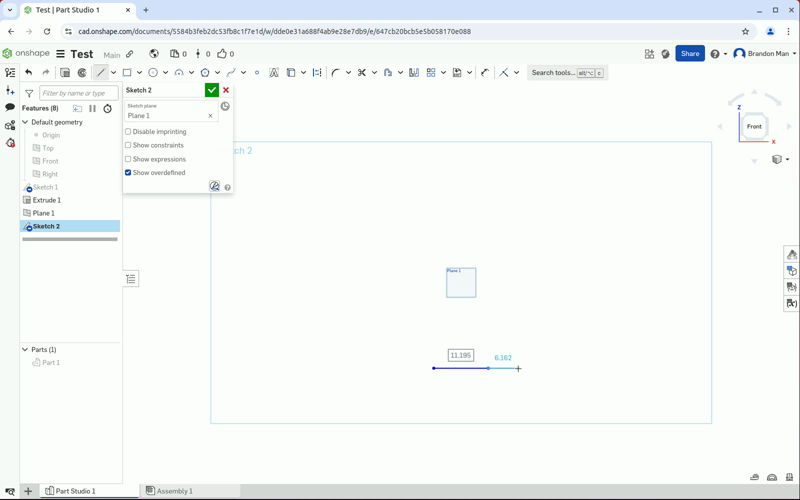
mouse_move(488, 359)
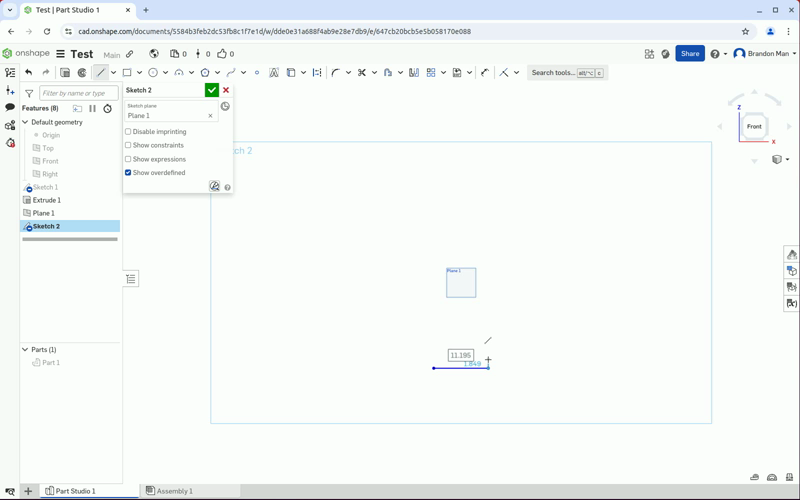
click(488, 359)
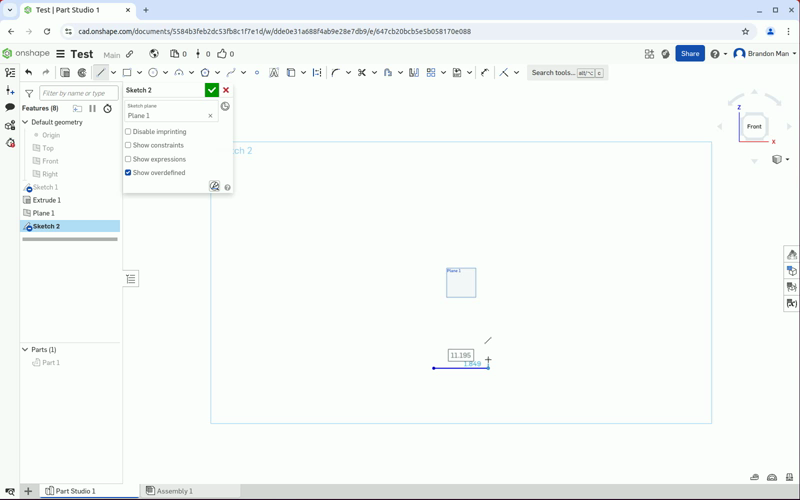
key_up(shift)
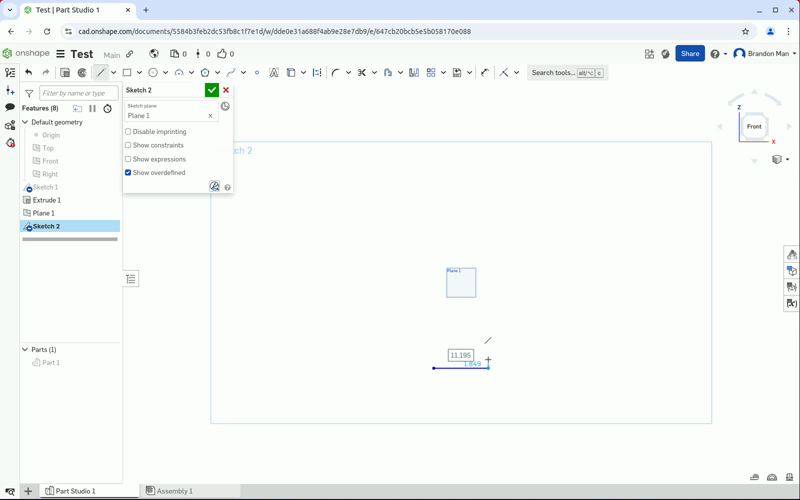
key_down(shift)
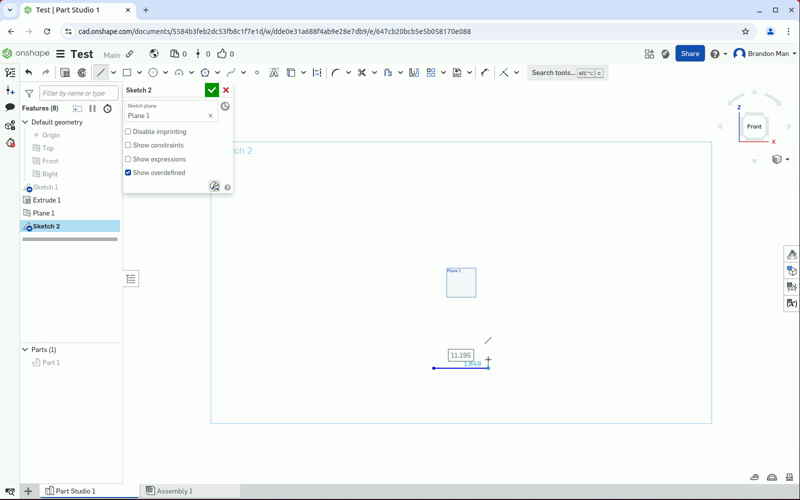
mouse_move(518, 359)
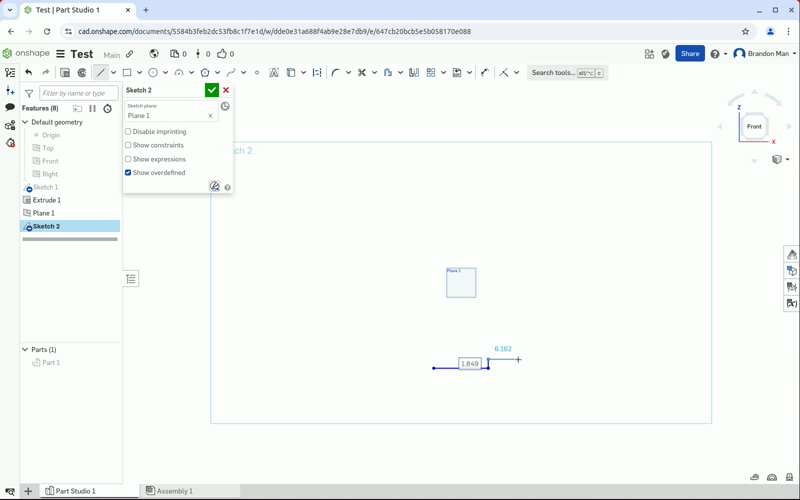
mouse_move(433, 359)
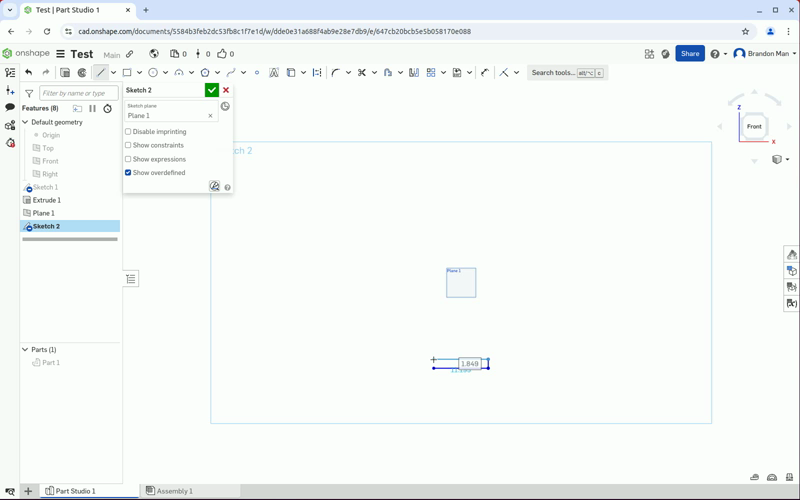
click(433, 359)
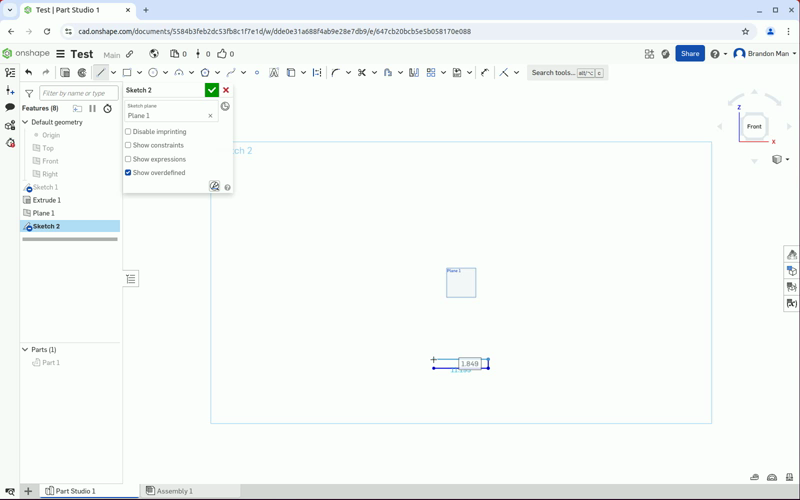
key_up(shift)
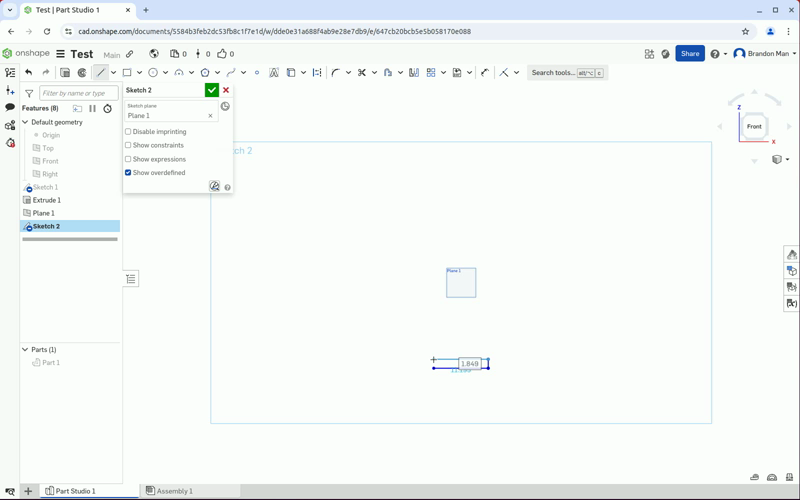
mouse_move(463, 359)
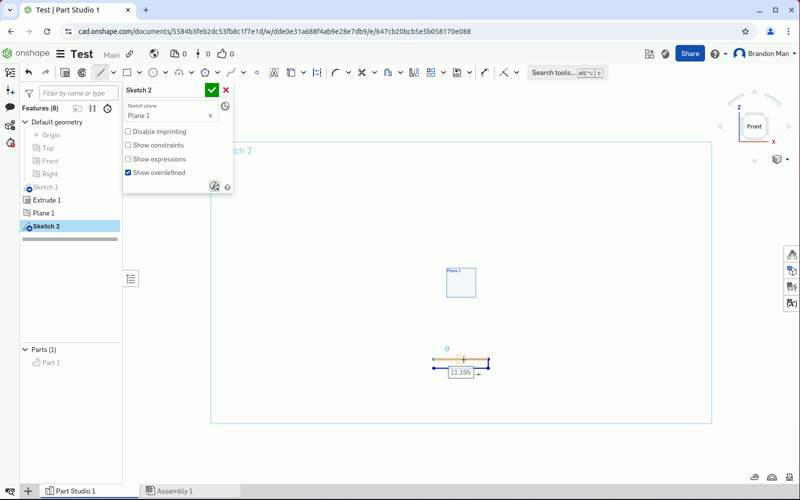
key_down(shift)
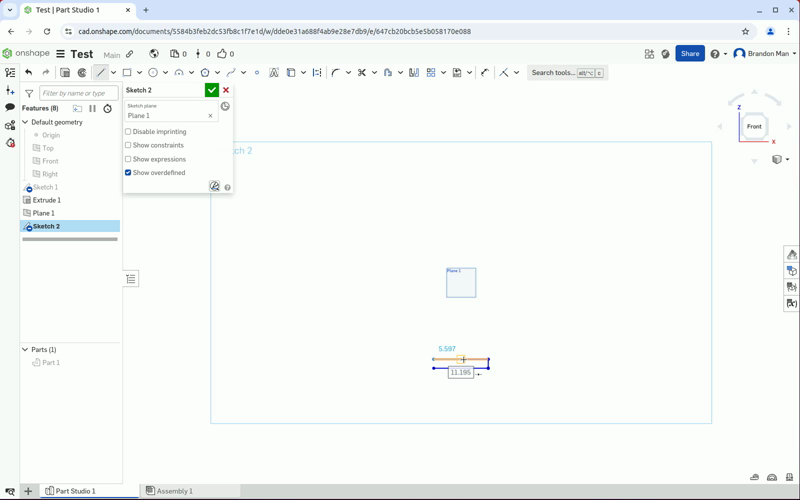
mouse_move(433, 368)
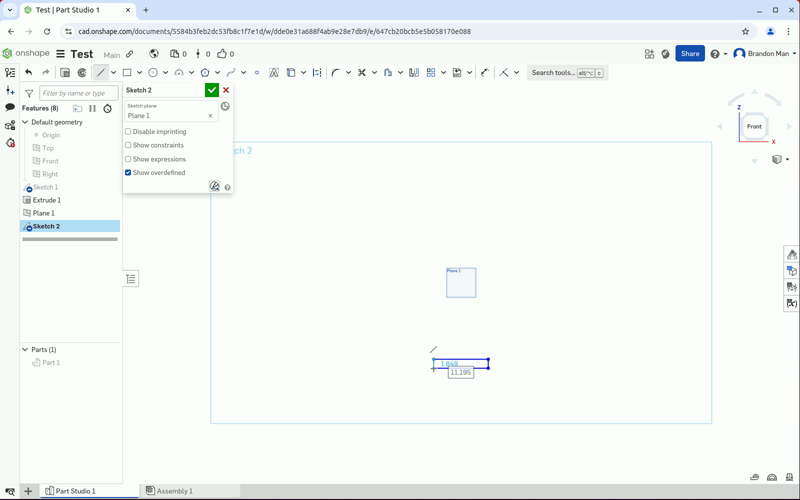
key_up(shift)
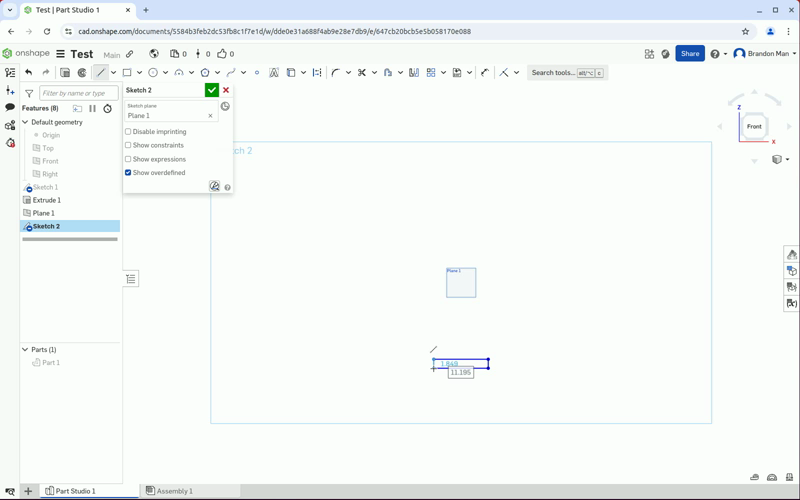
click(433, 368)
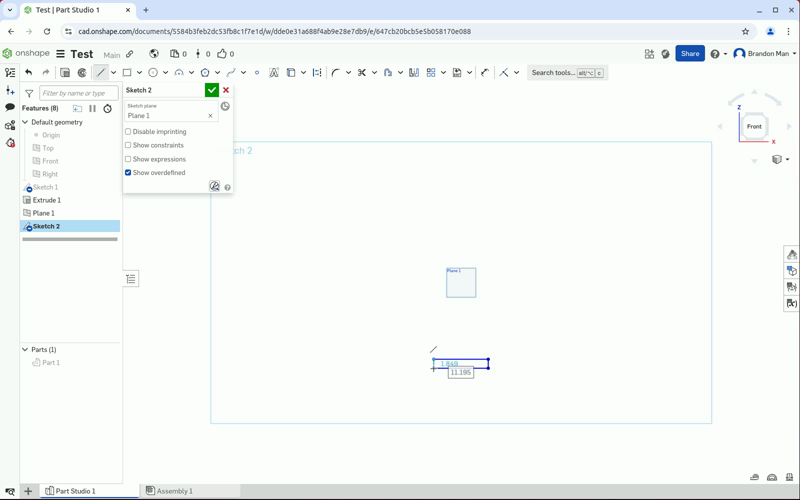
key(esc)
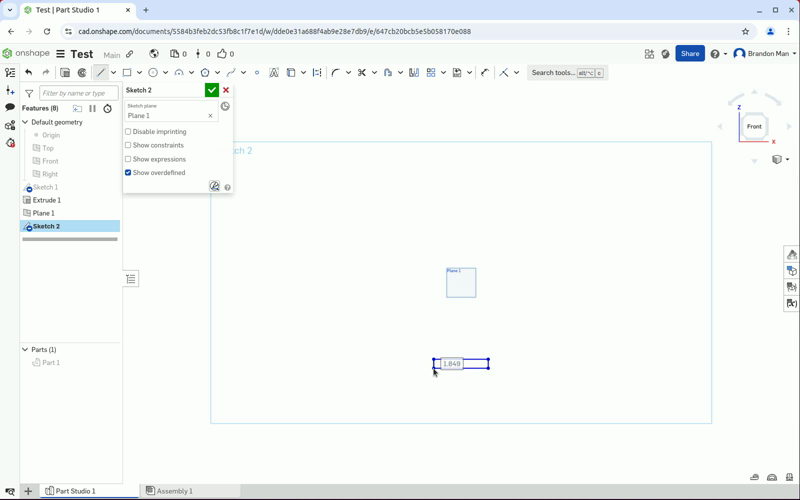
mouse_move(485, 366)
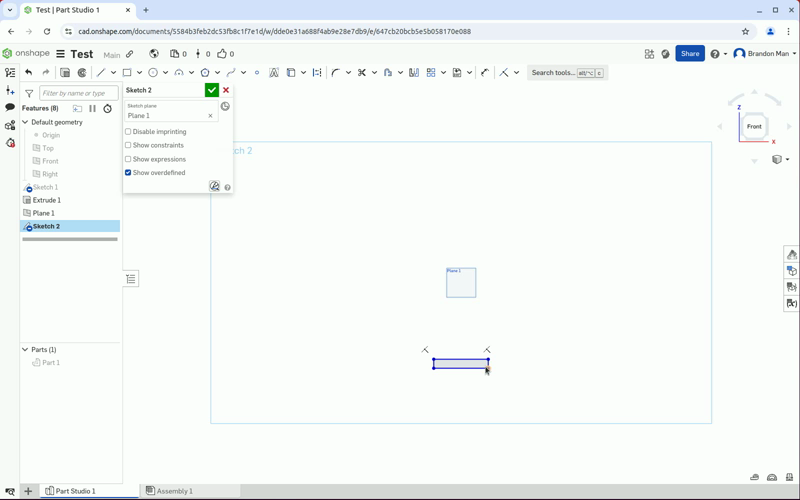
scroll(6)
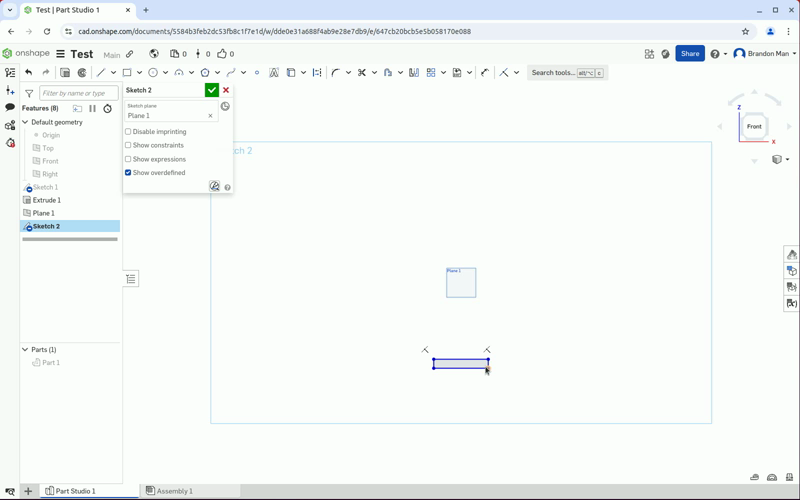
scroll(6)
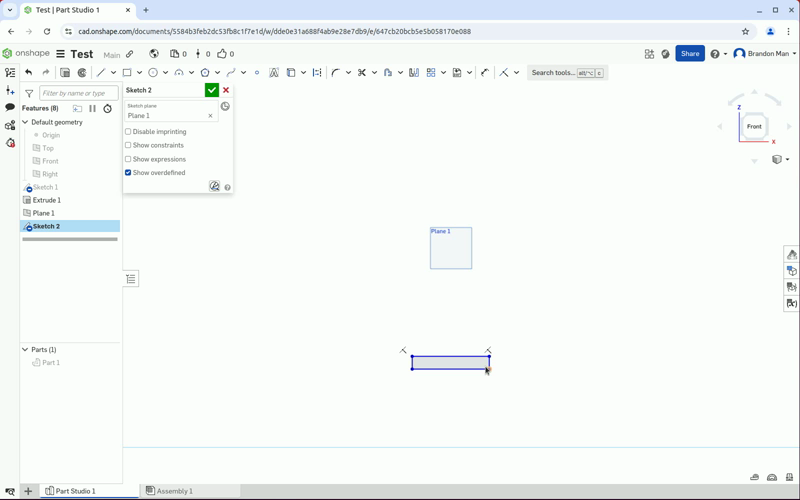
scroll(6)
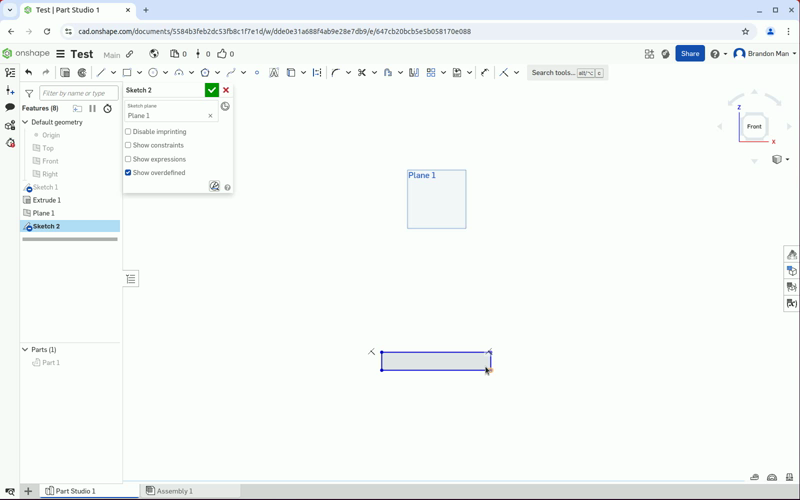
scroll(6)
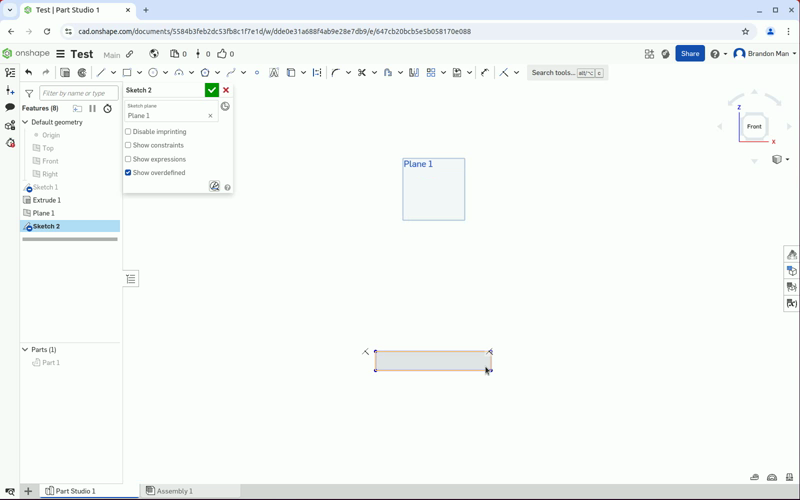
scroll(6)
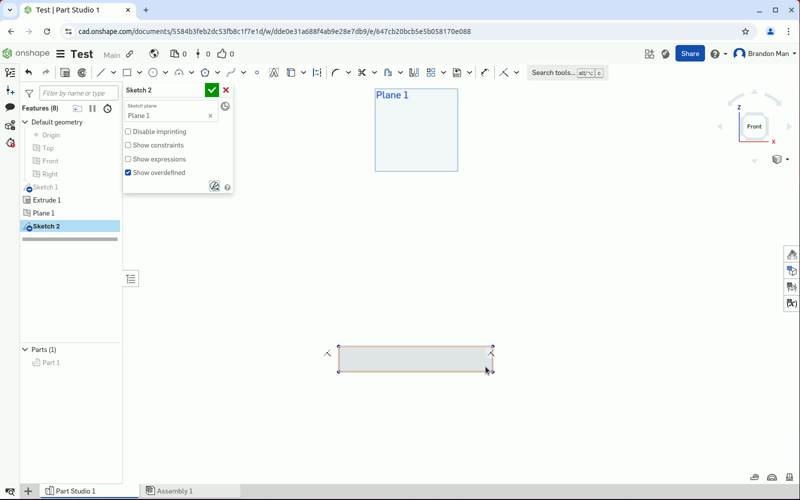
scroll(6)
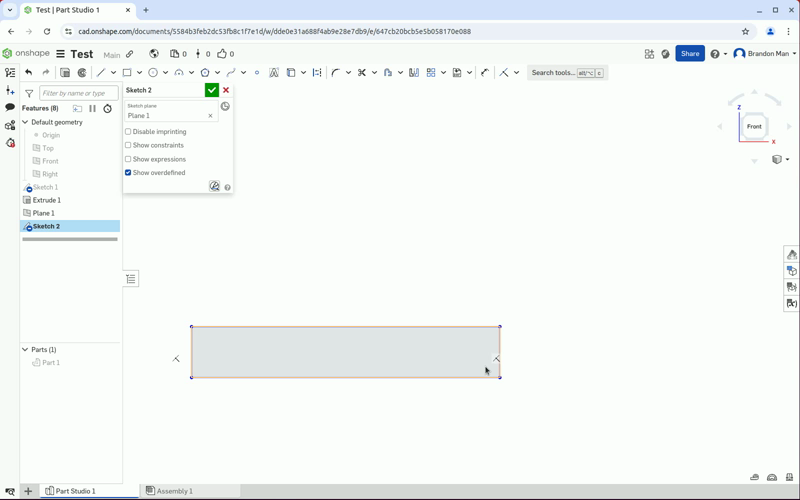
scroll(6)
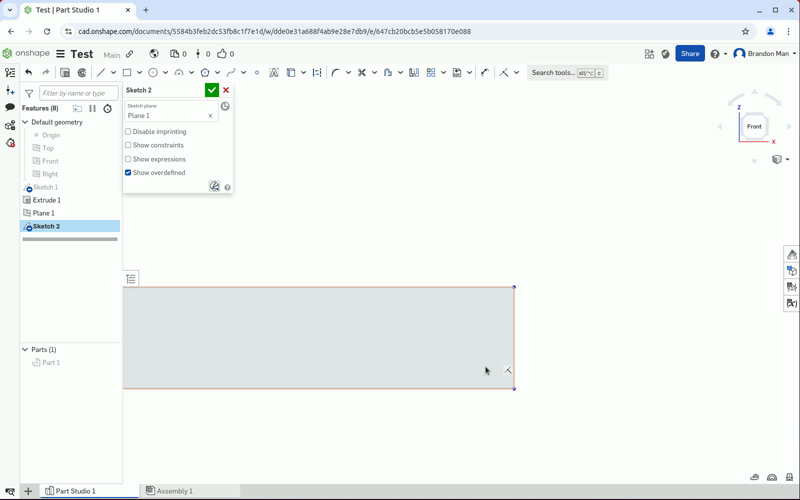
click(485, 366)
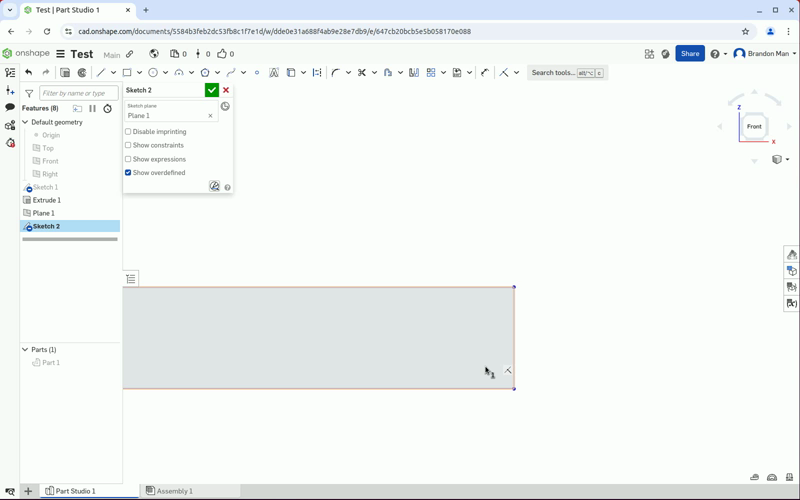
scroll(-6)
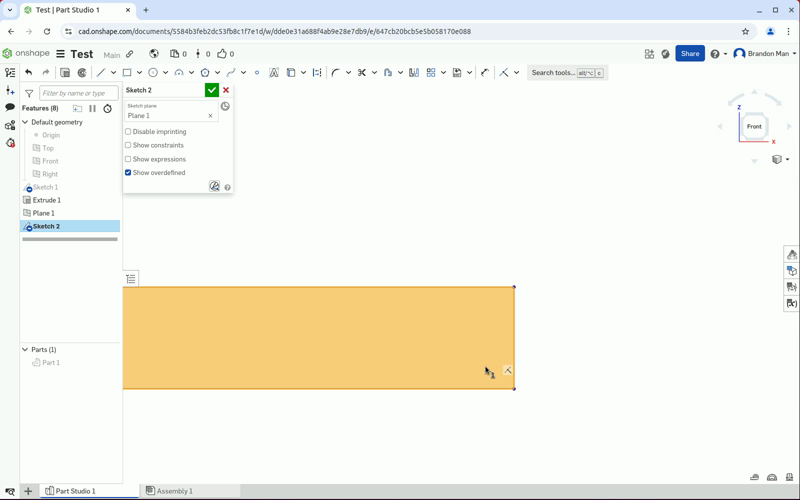
scroll(-6)
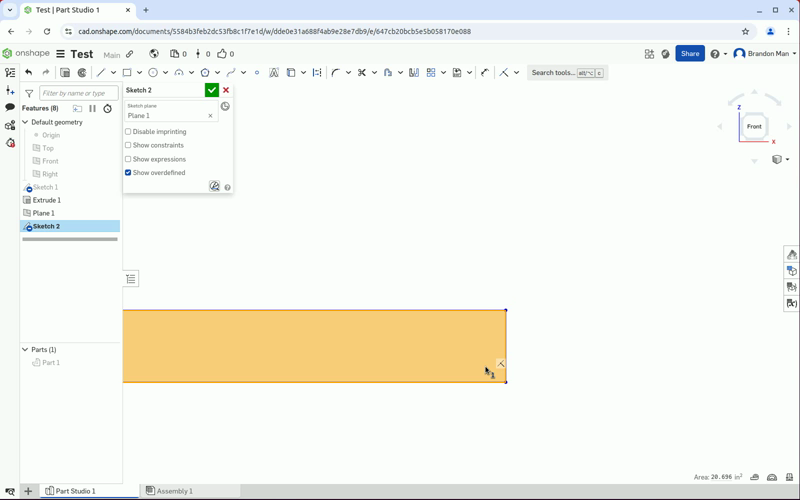
scroll(-6)
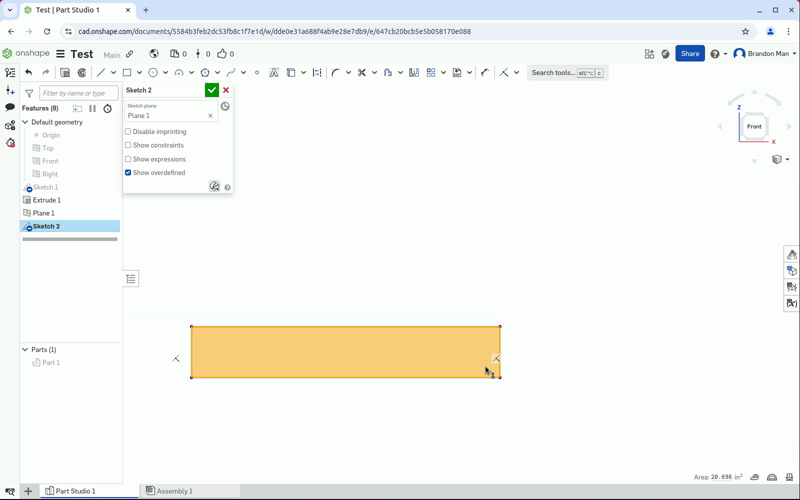
scroll(-6)
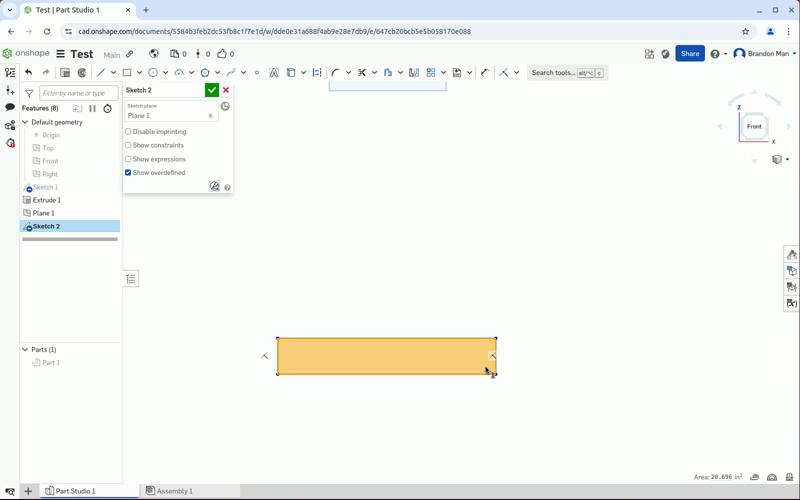
scroll(-6)
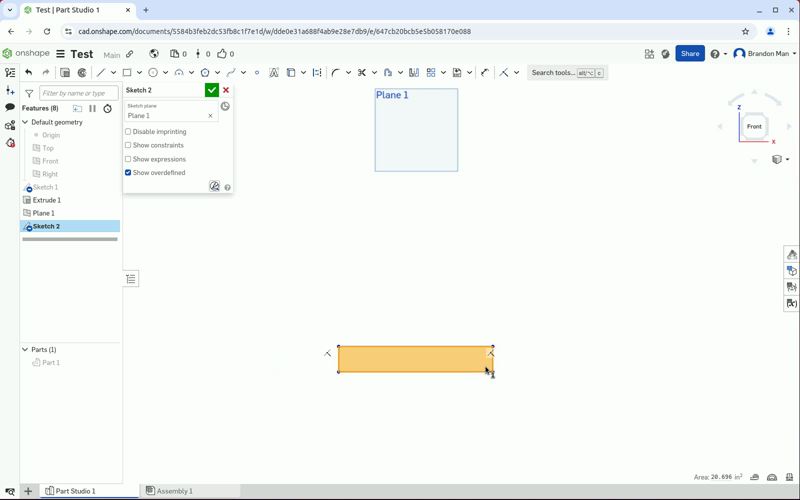
scroll(-6)
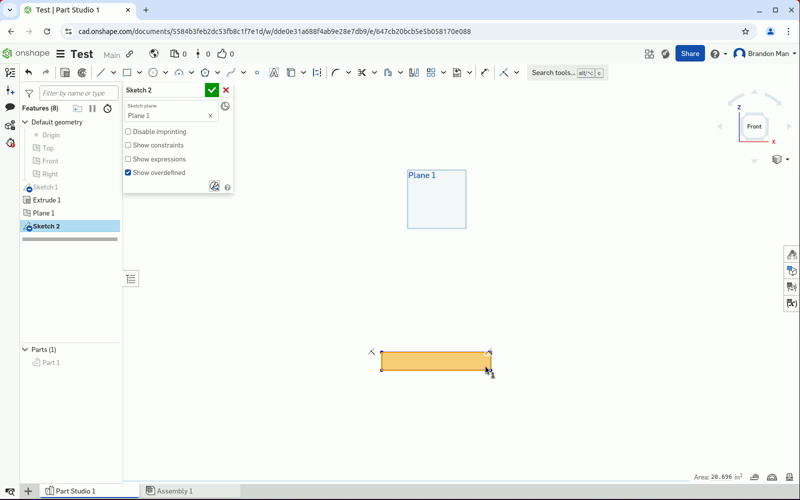
scroll(-6)
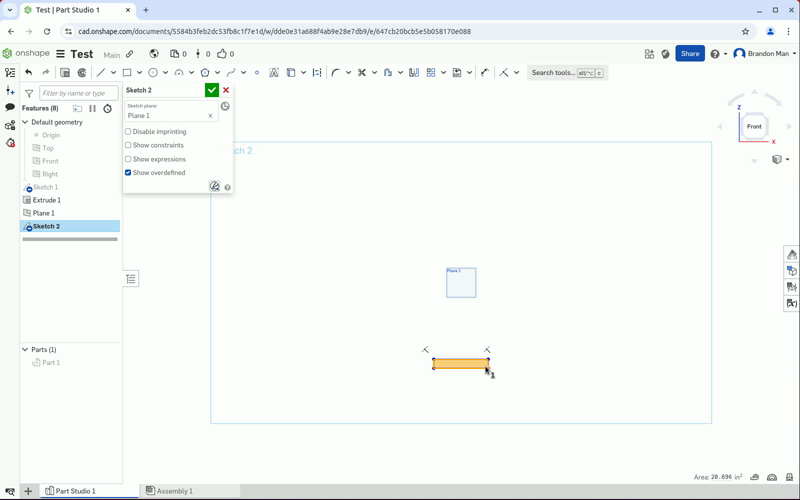
mouse_move(73, 352)
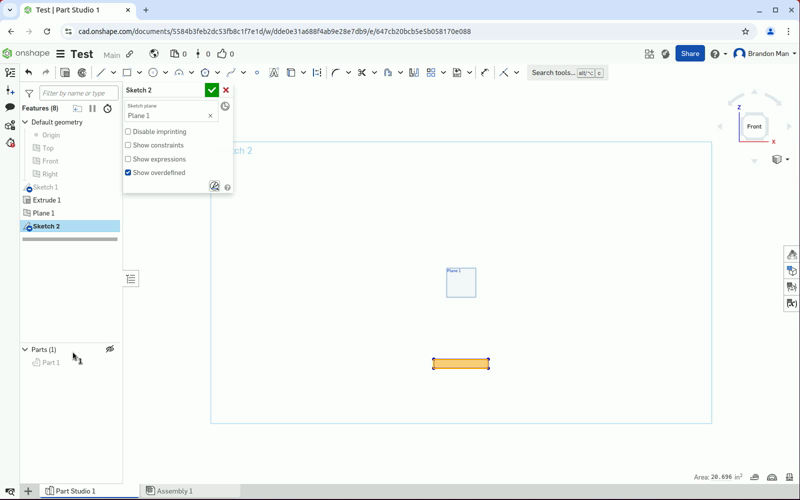
key(shift+y)
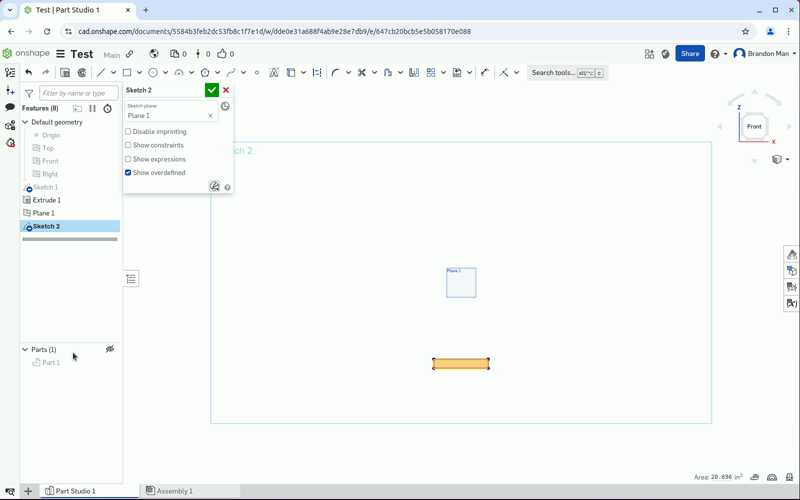
key(shift+e)
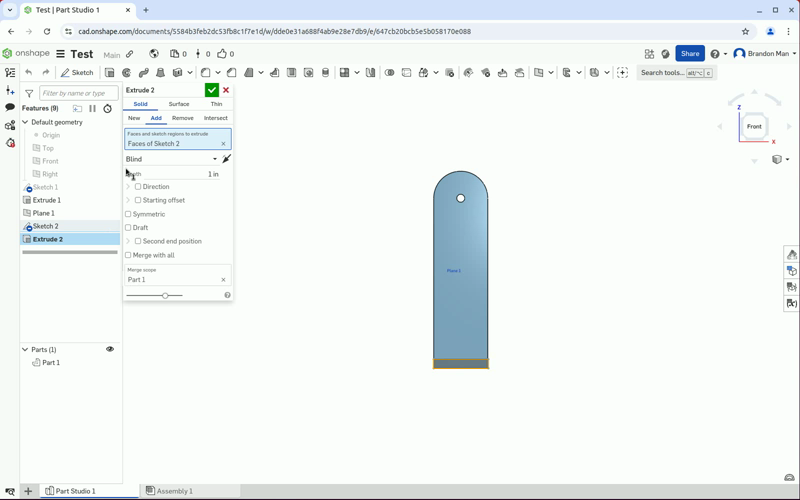
mouse_move(143, 106)
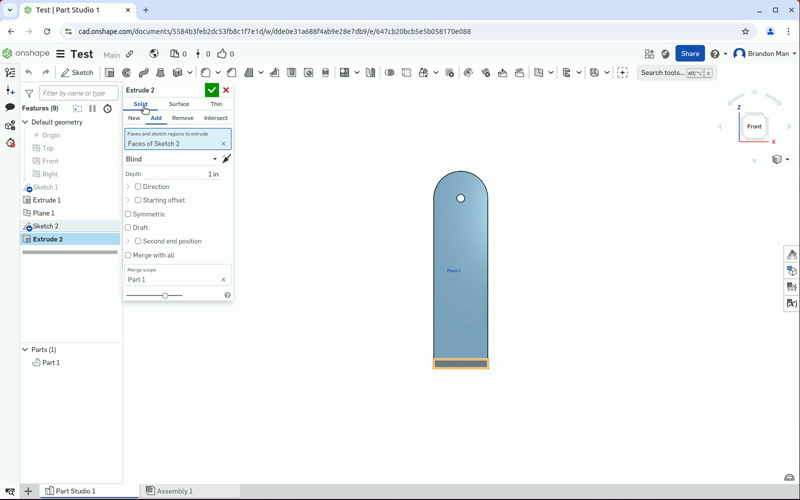
click(143, 106)
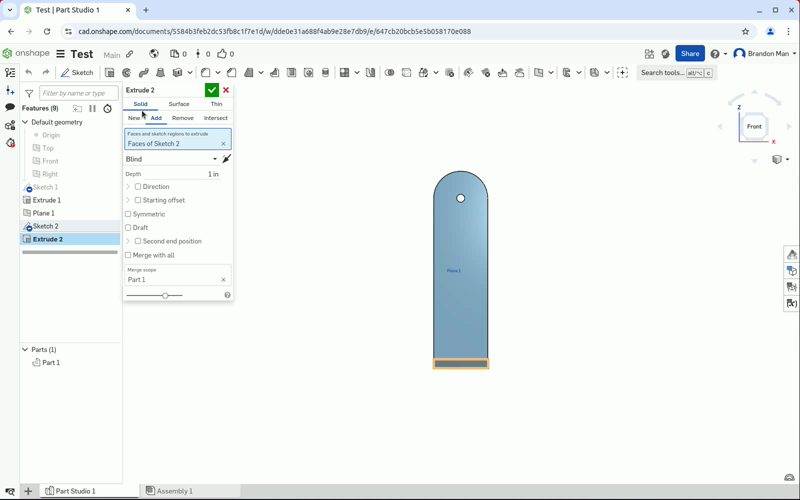
mouse_move(137, 120)
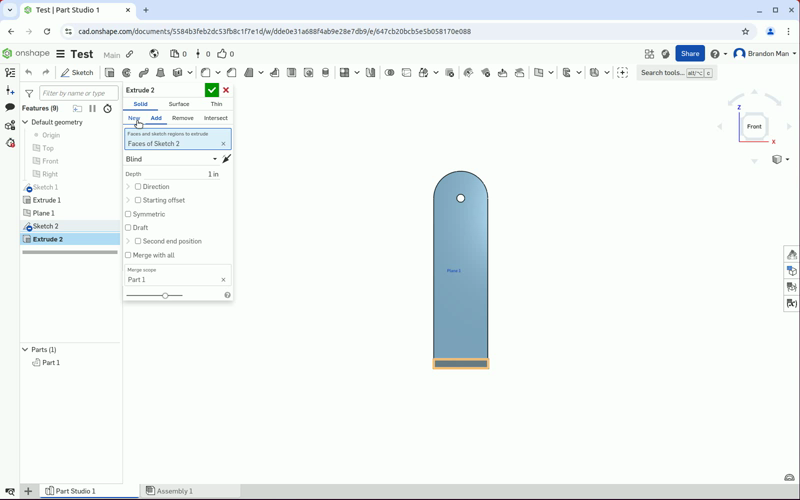
click(137, 120)
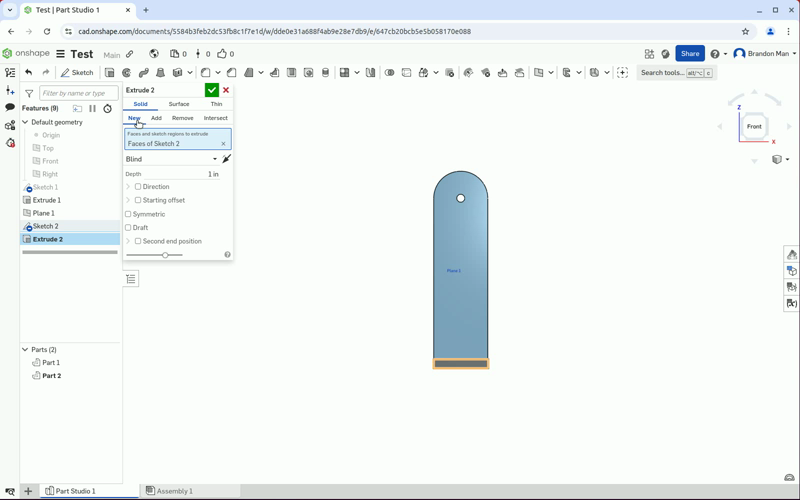
key(tab, 4)
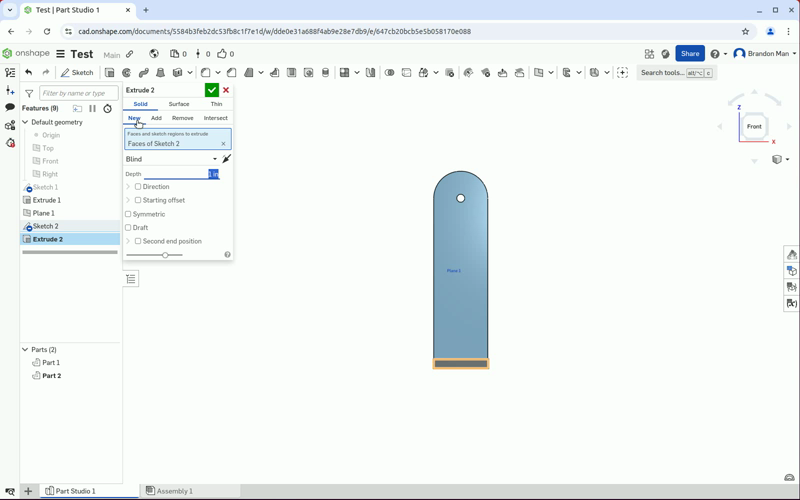
text(9.147)
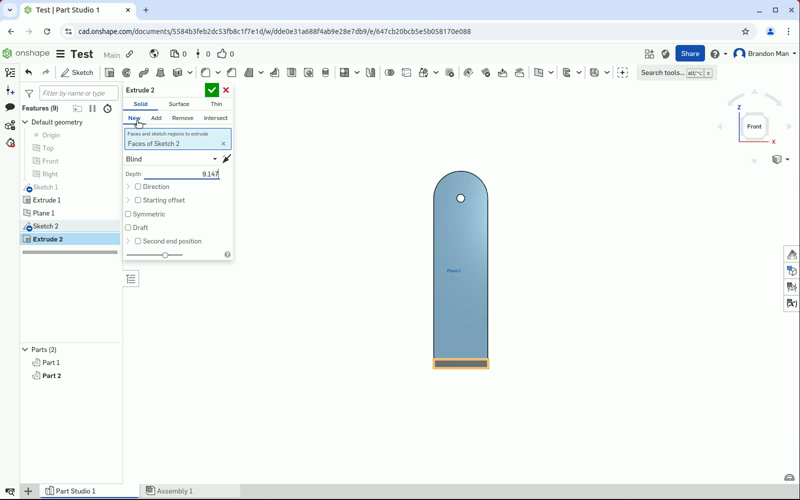
key(enter)
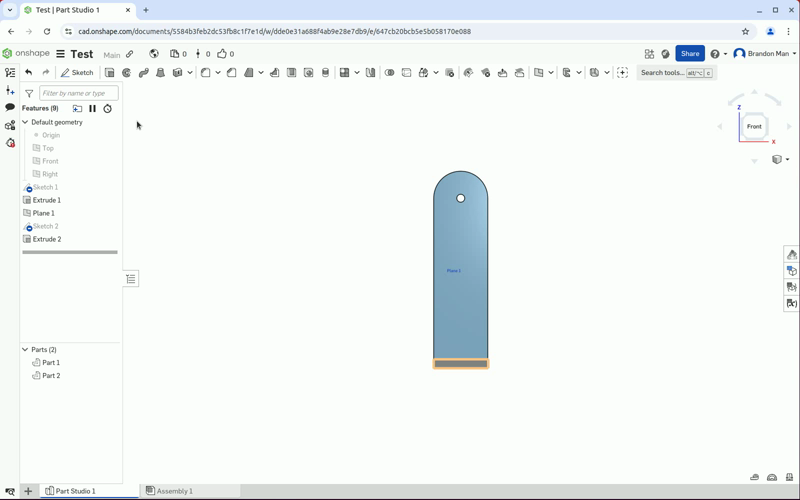
key(shift+h)
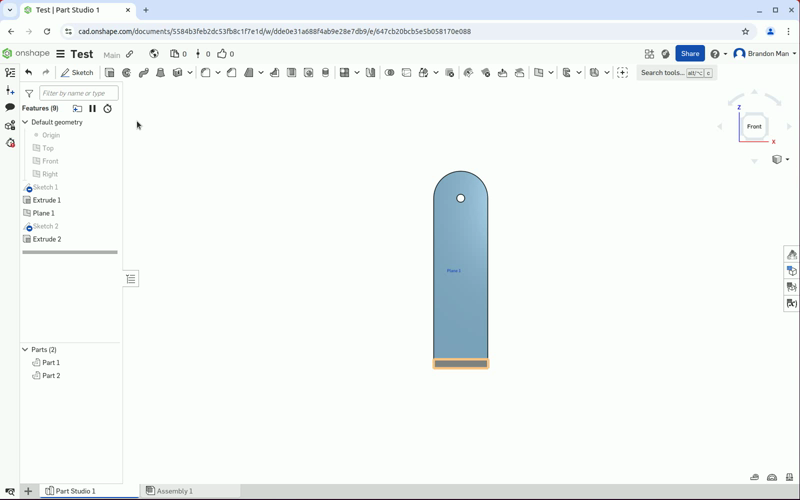
key(shift+h)
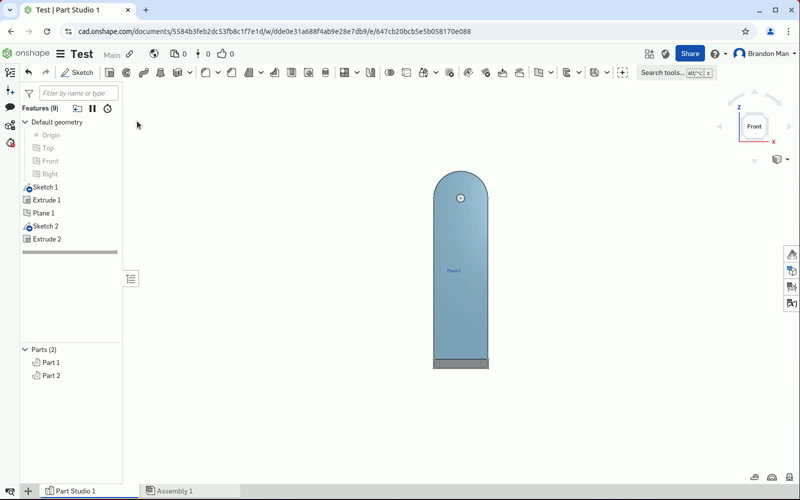
key(shift+7)
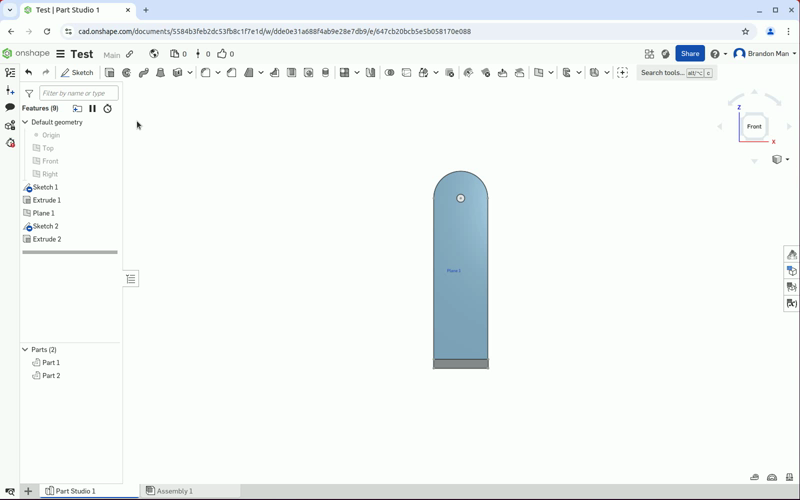
key(left, 2)
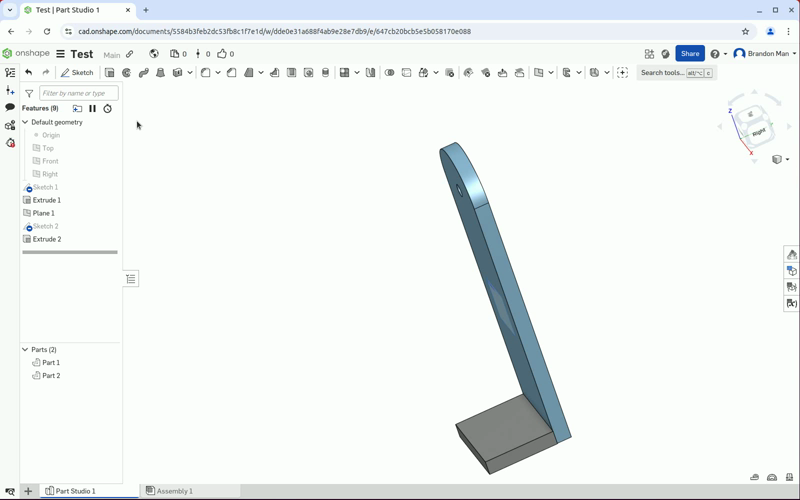
key(down, 2)
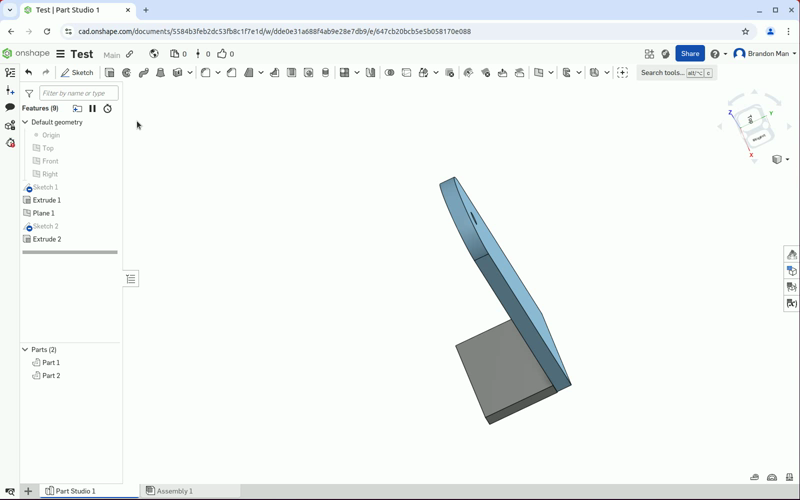
key(up, 2)
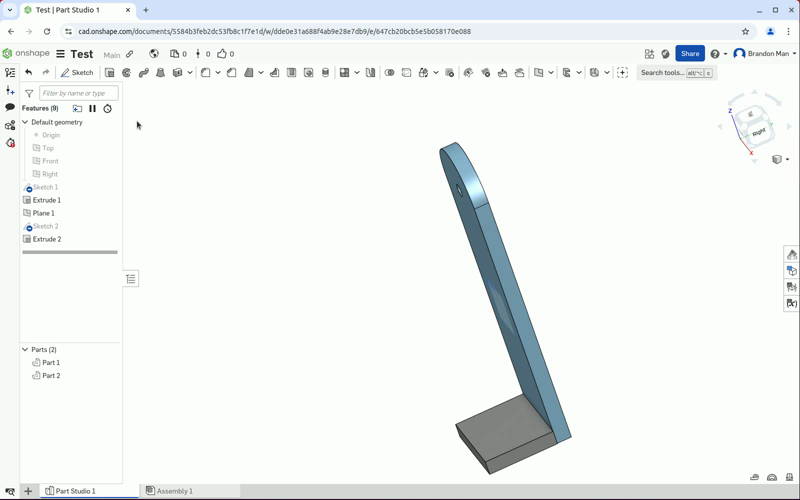
key(right, 2)
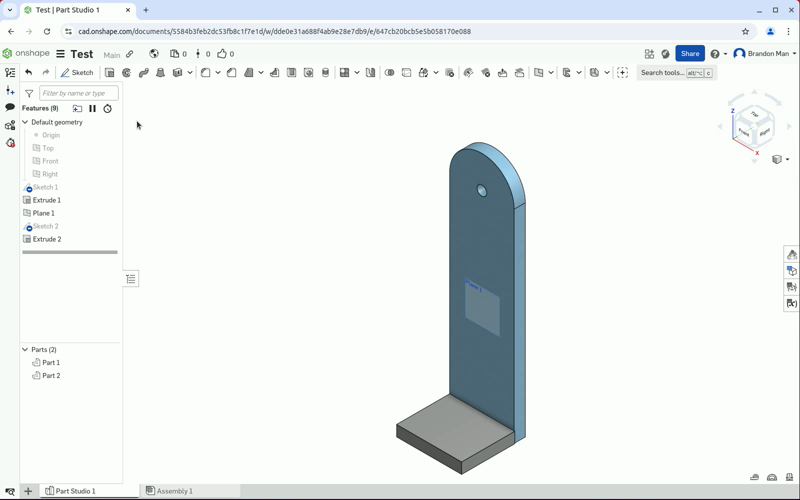
mouse_move(73, 189)
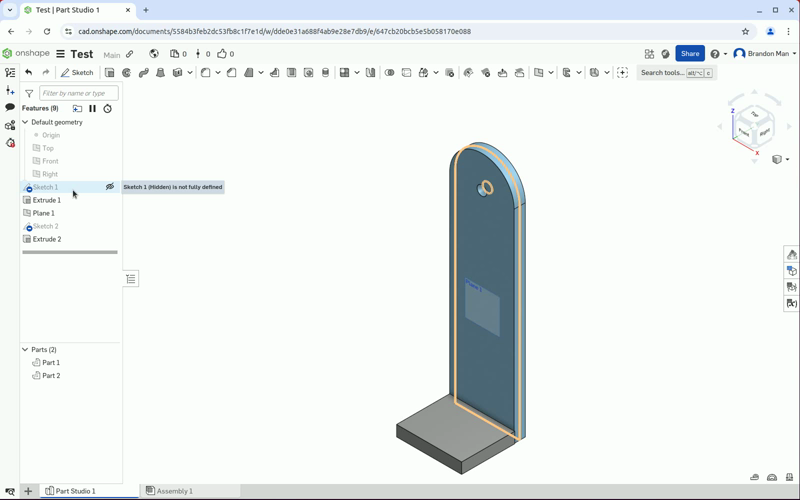
click(73, 189)